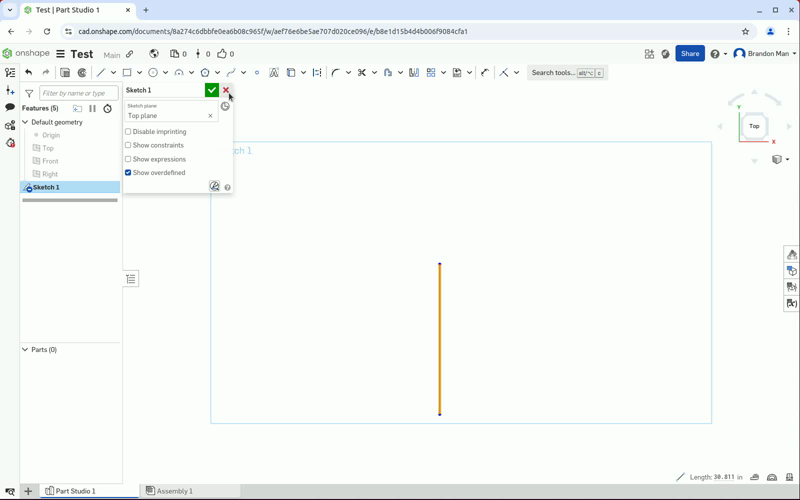
key(shift+h)
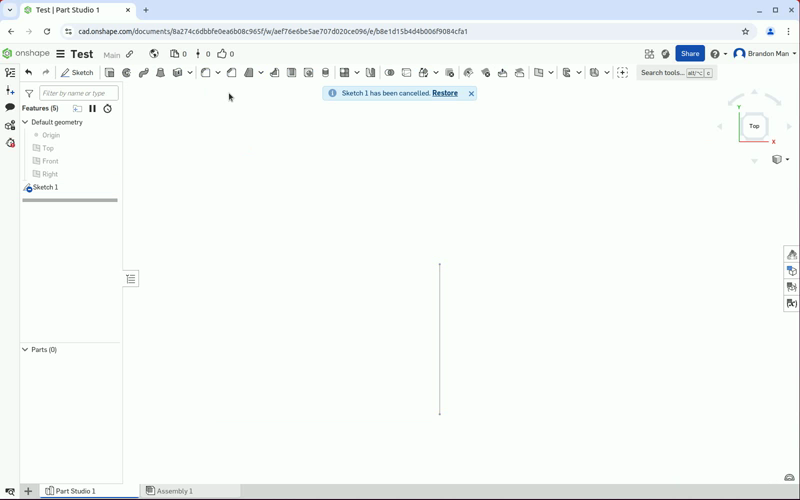
key(shift+s)
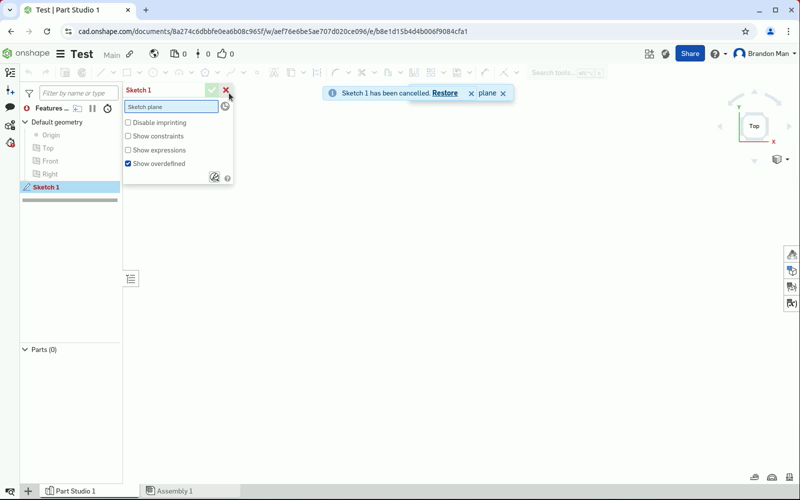
mouse_move(73, 150)
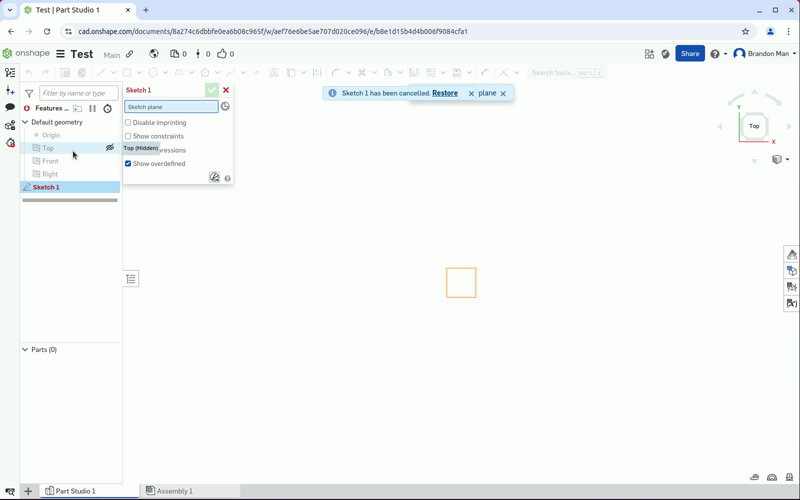
click(73, 150)
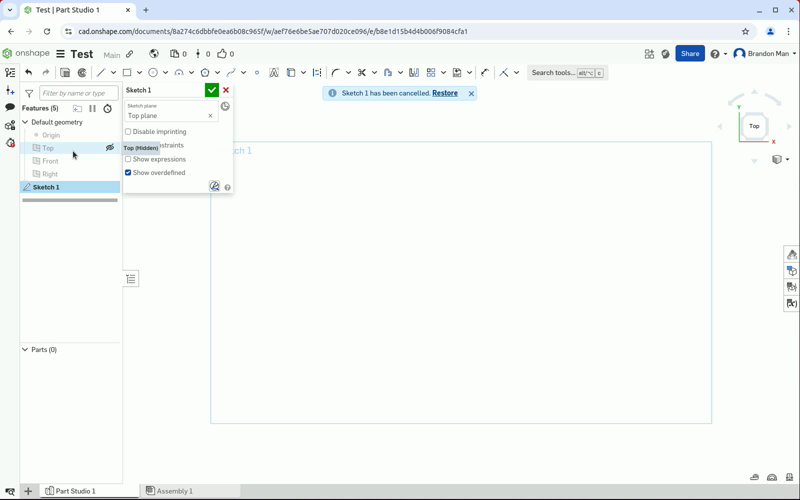
mouse_move(73, 352)
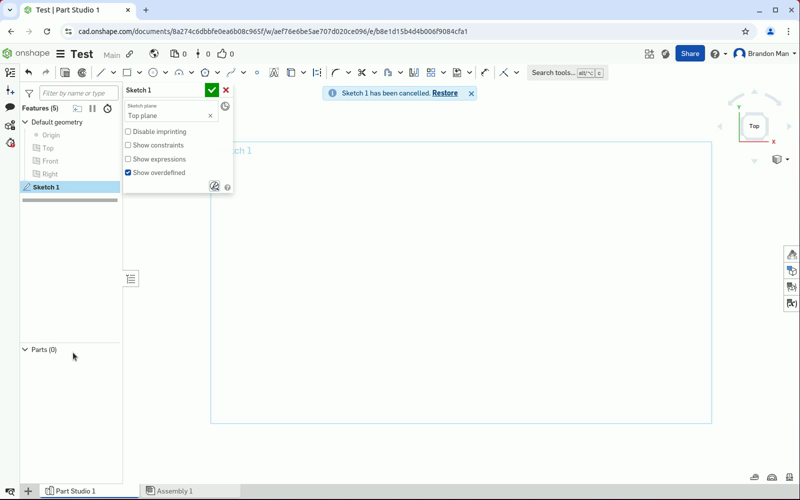
key(y)
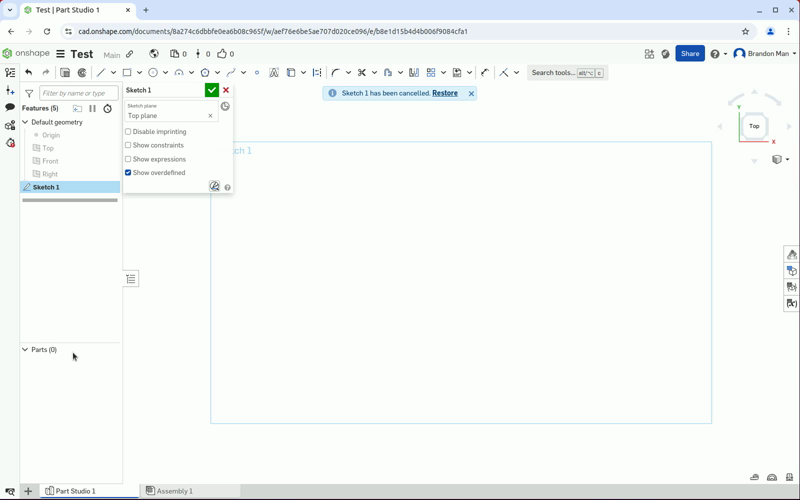
key(c)
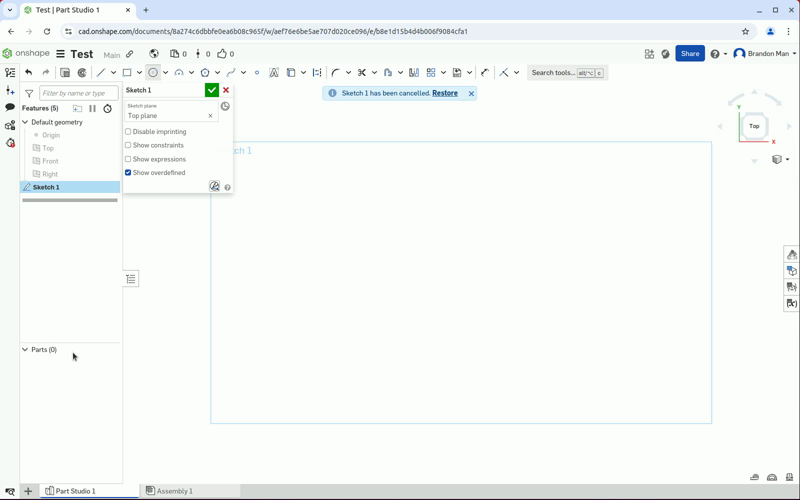
key_down(shift)
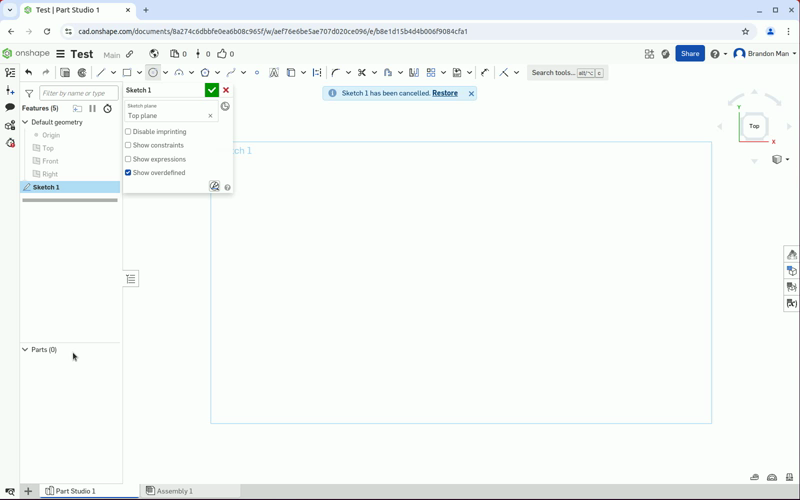
mouse_move(461, 282)
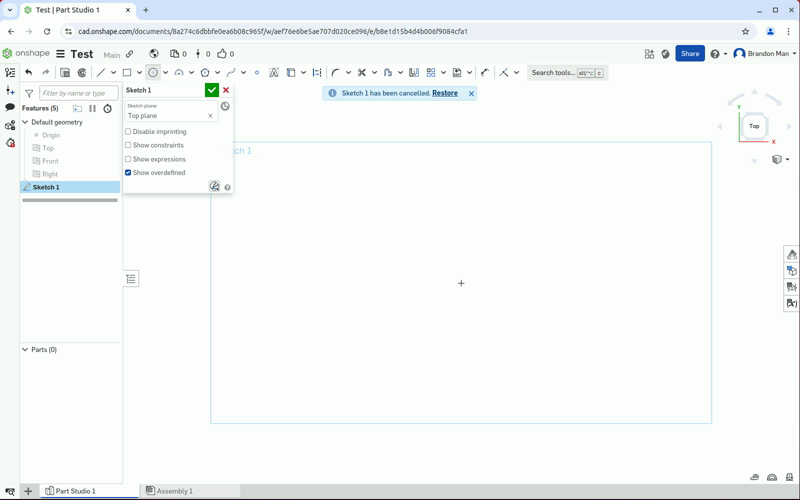
click(461, 282)
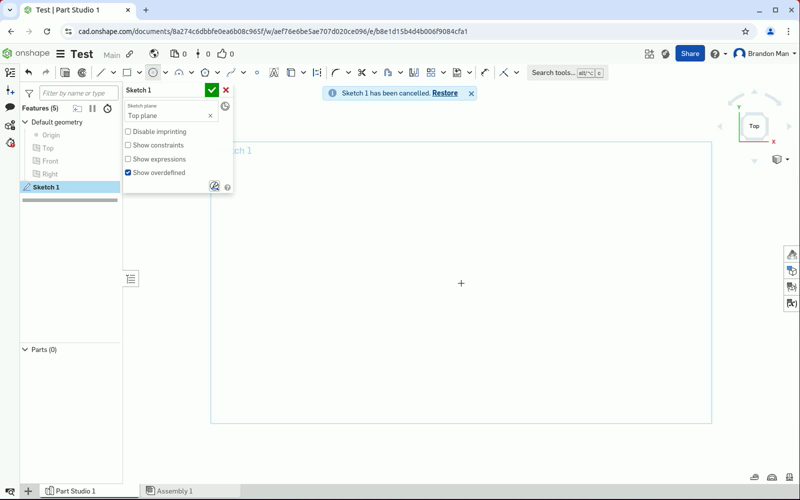
key_up(shift)
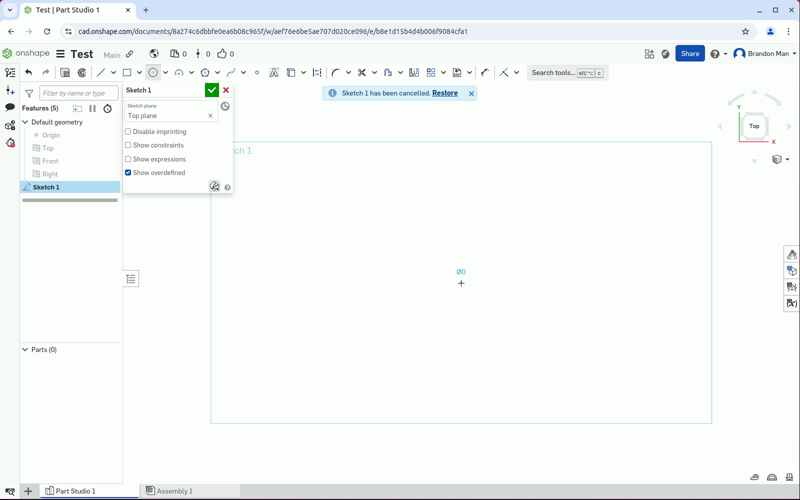
mouse_move(465, 282)
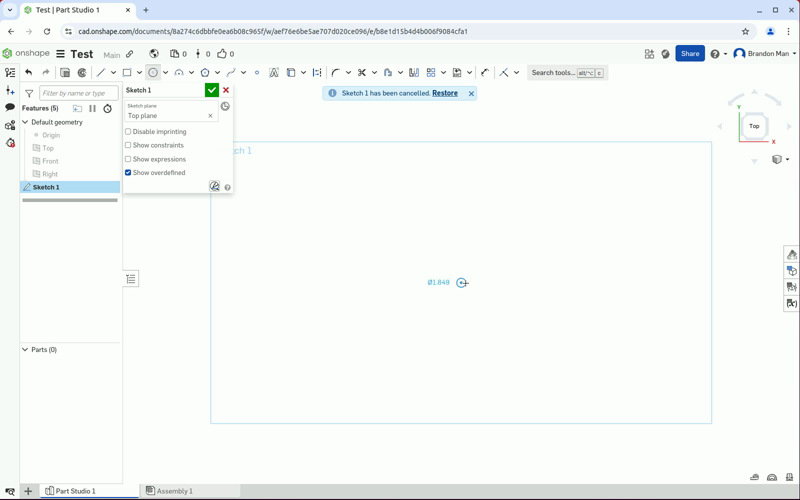
click(465, 282)
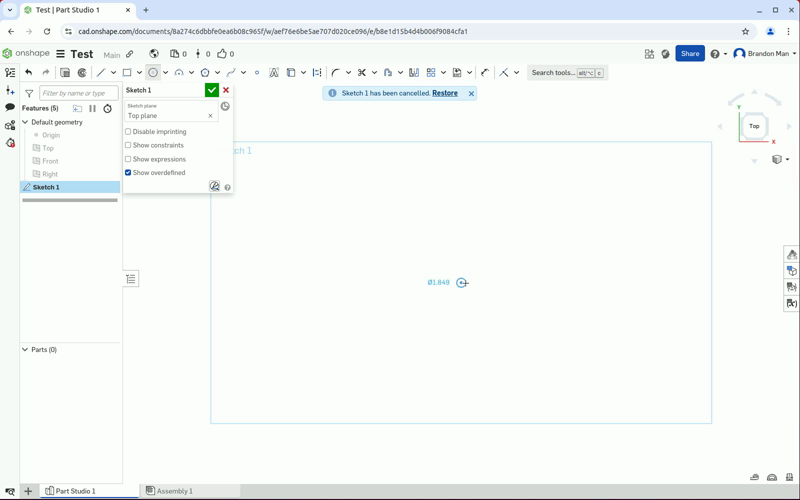
key(esc)
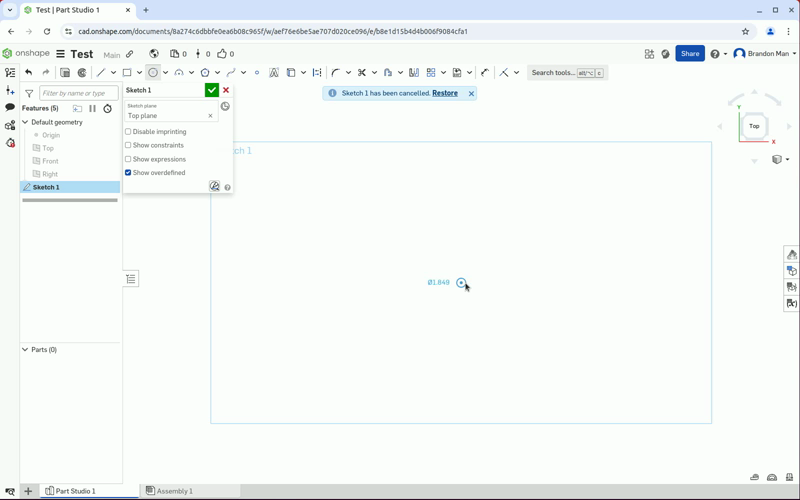
mouse_move(459, 283)
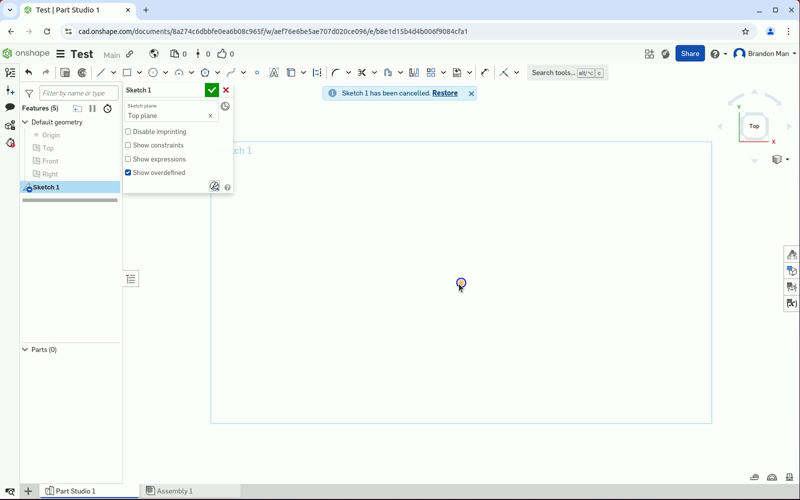
scroll(6)
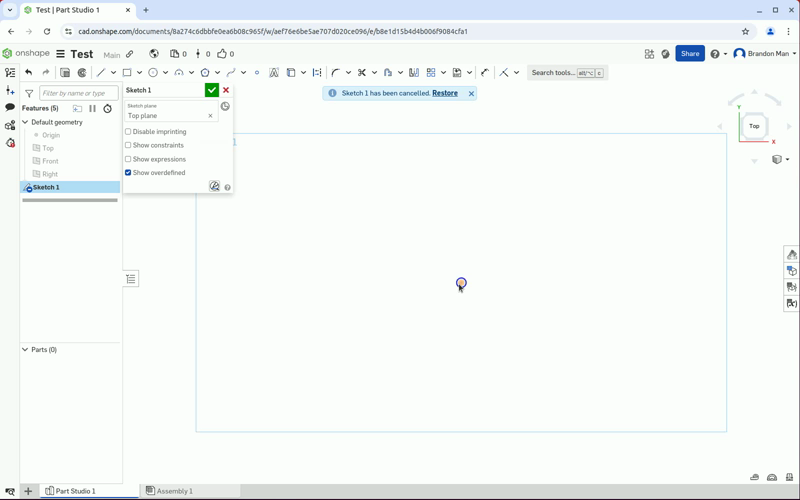
scroll(6)
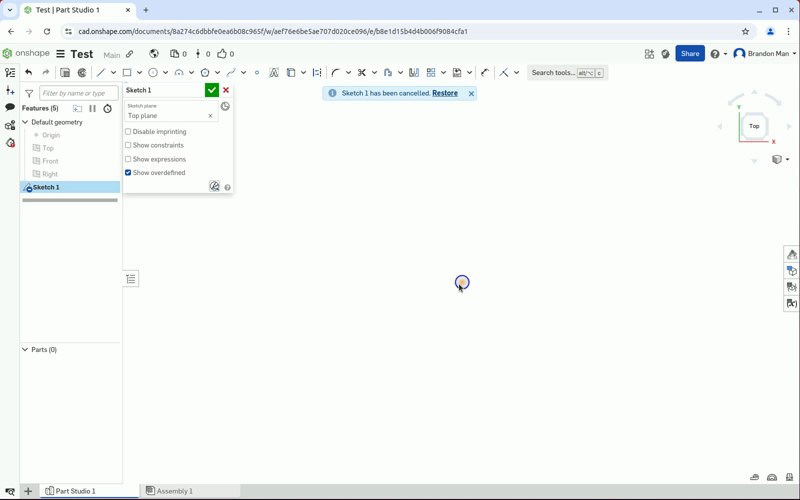
scroll(6)
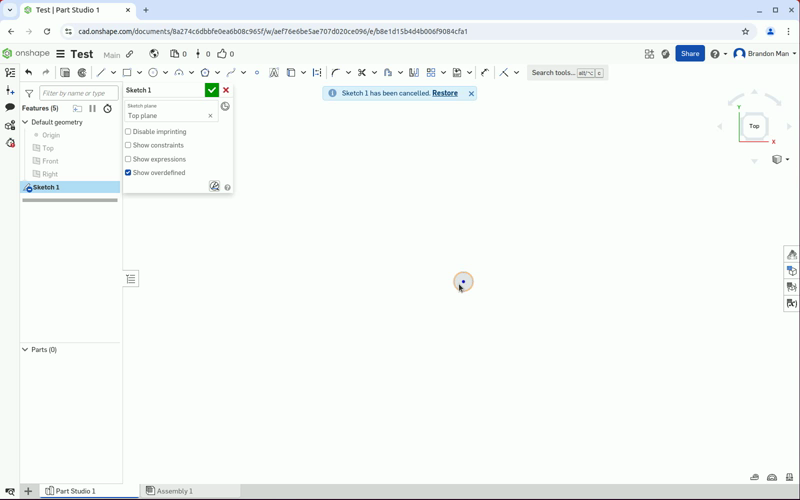
scroll(6)
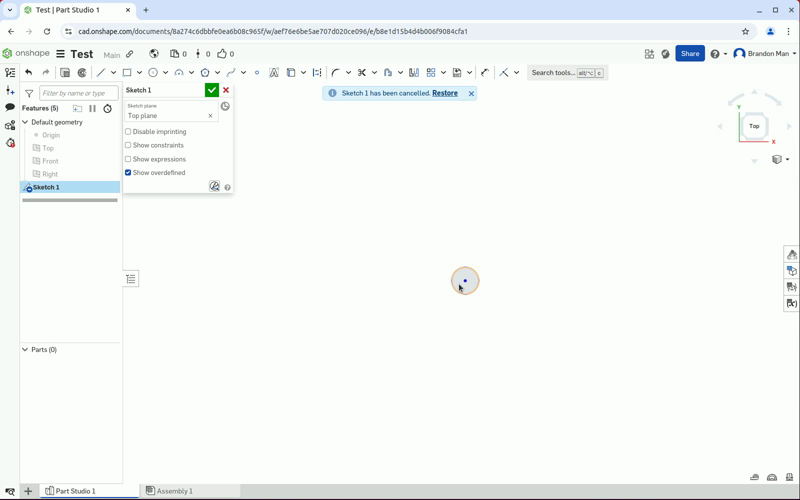
scroll(6)
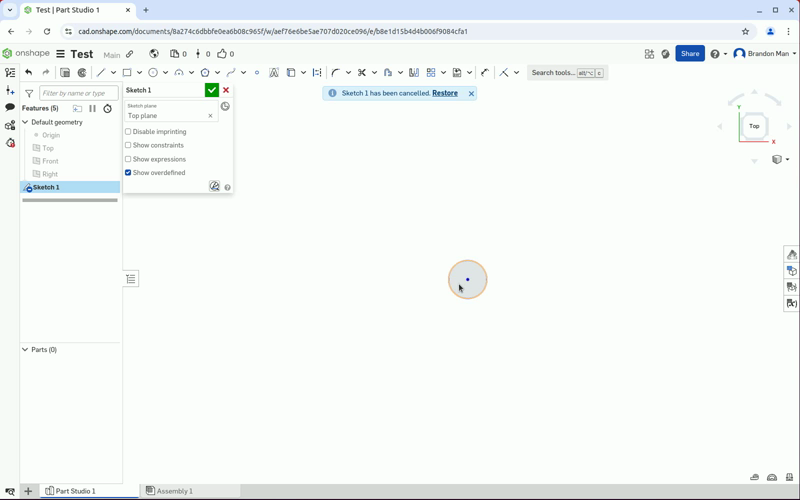
scroll(6)
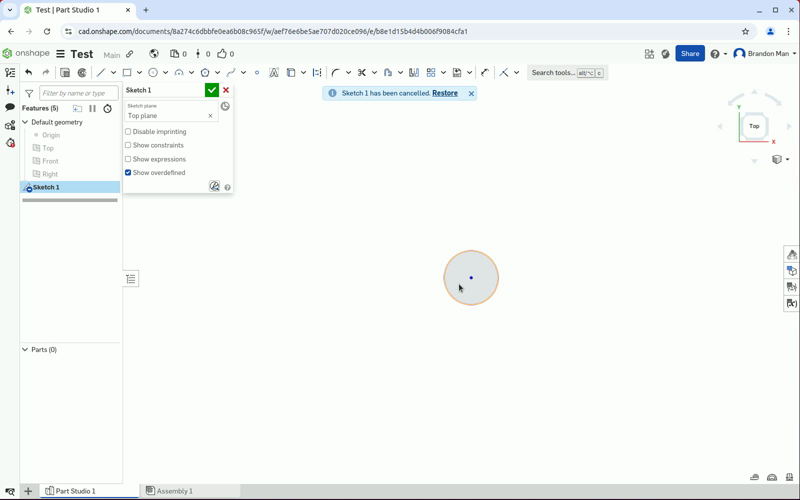
scroll(6)
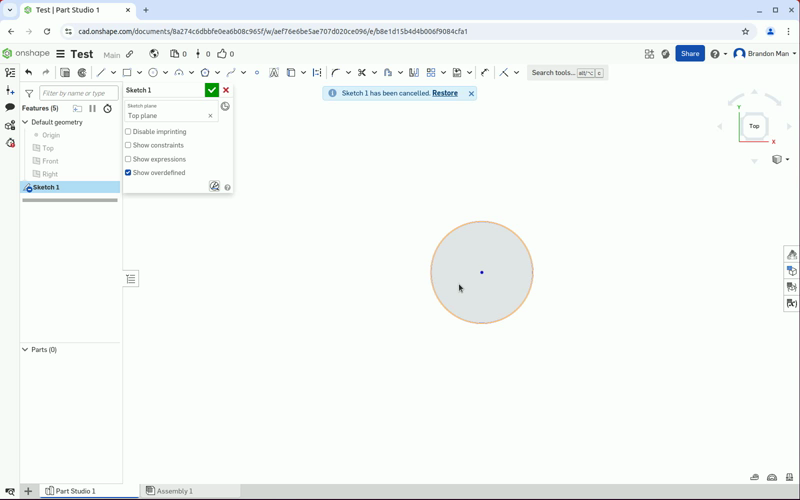
click(459, 283)
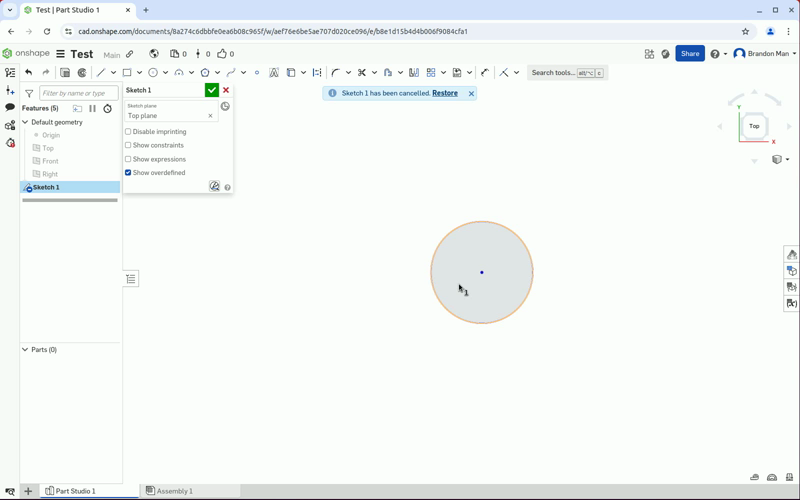
scroll(-6)
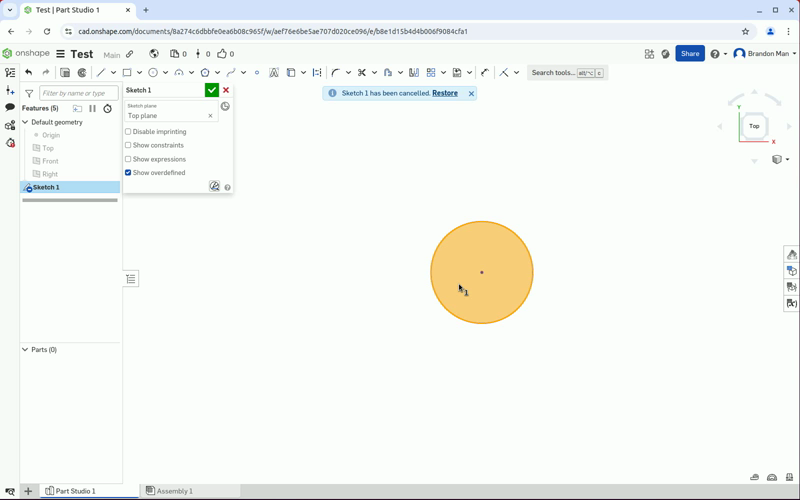
scroll(-6)
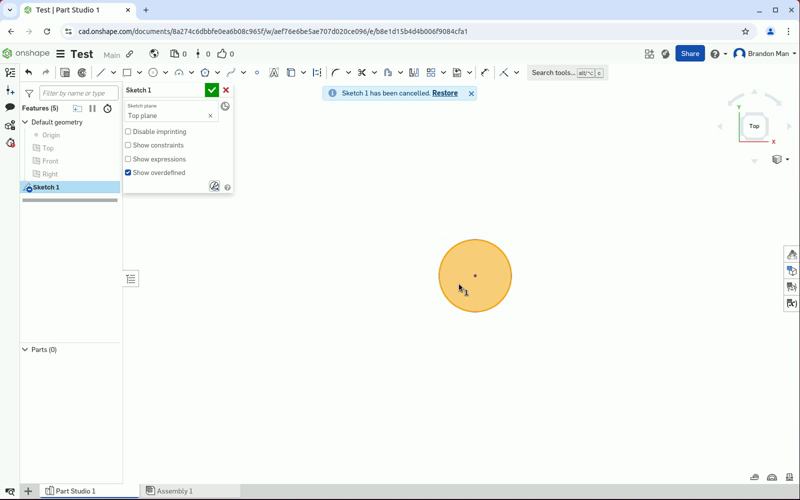
scroll(-6)
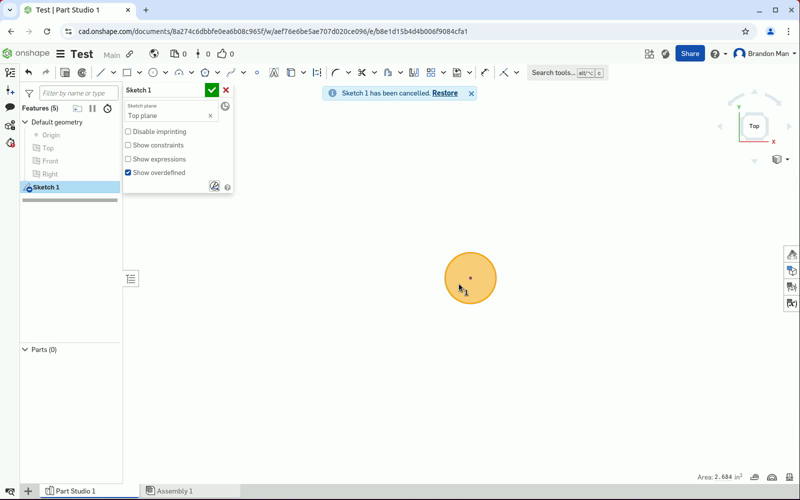
scroll(-6)
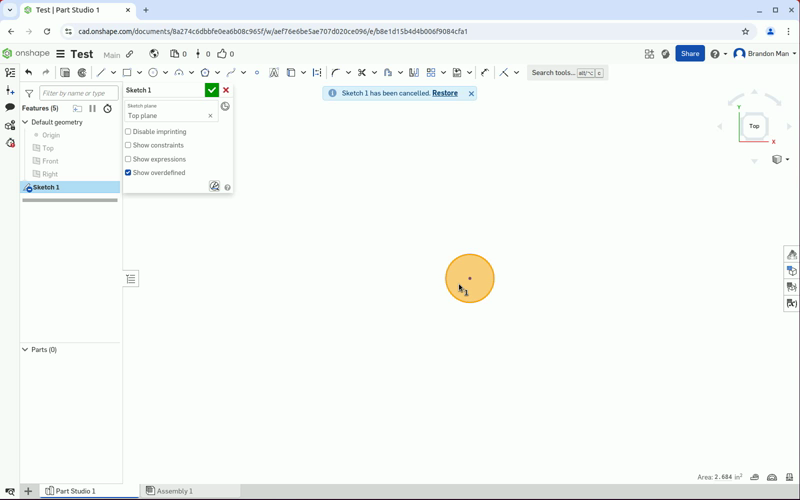
scroll(-6)
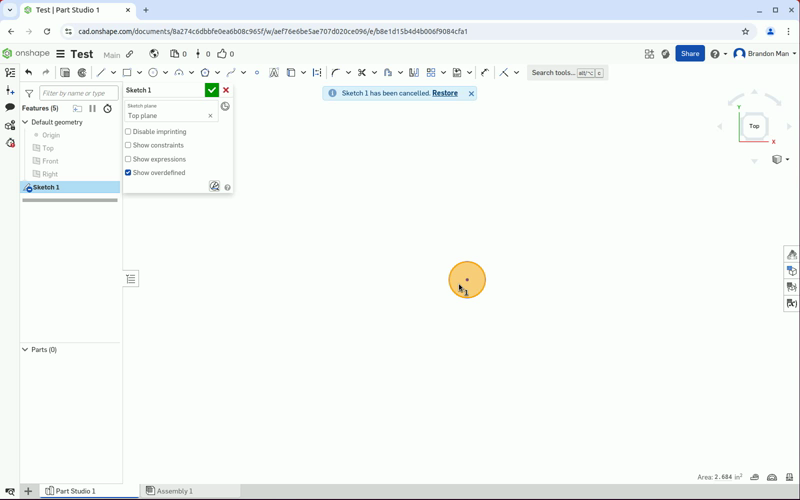
scroll(-6)
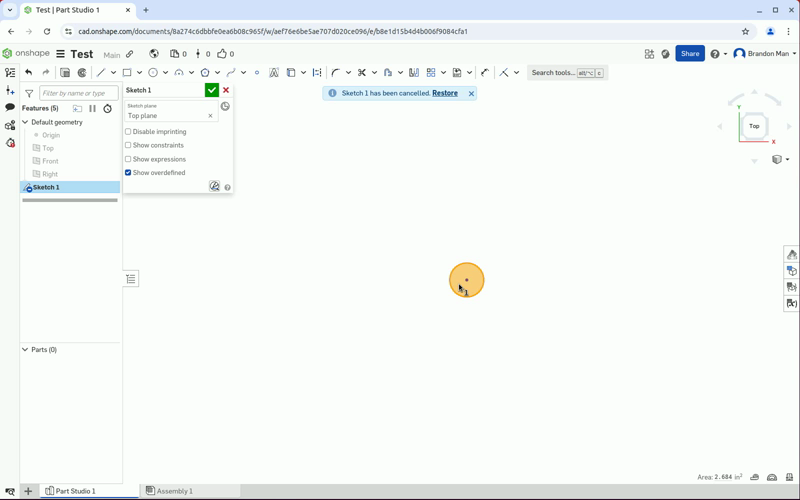
scroll(-6)
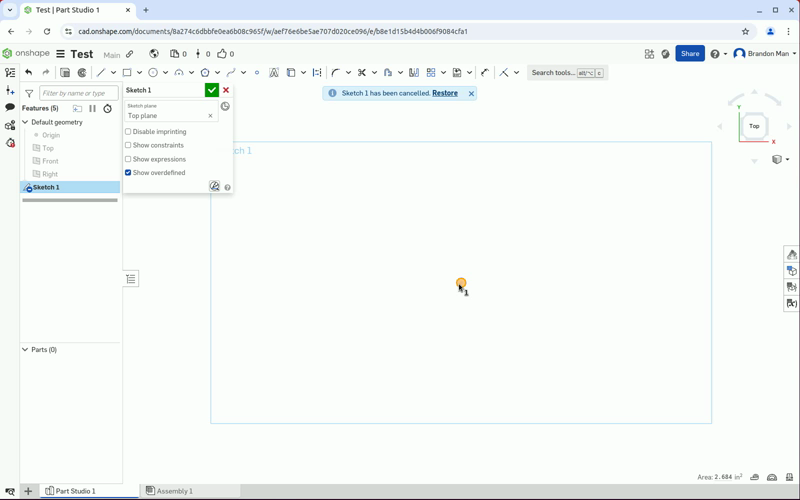
mouse_move(73, 352)
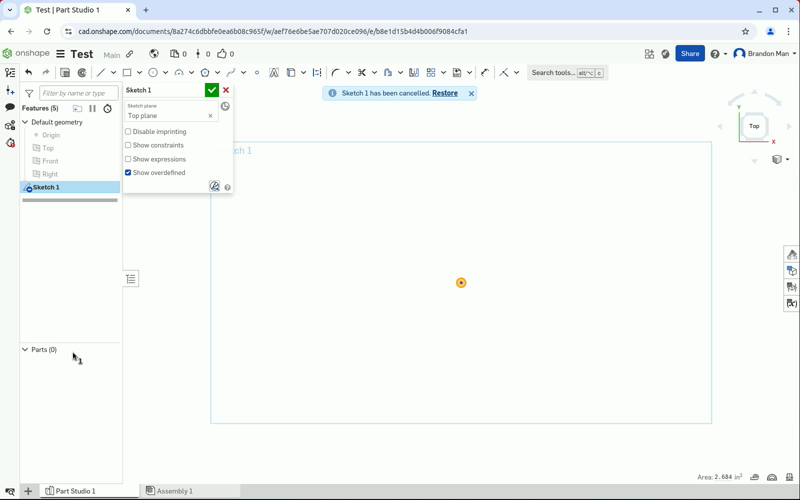
key(shift+y)
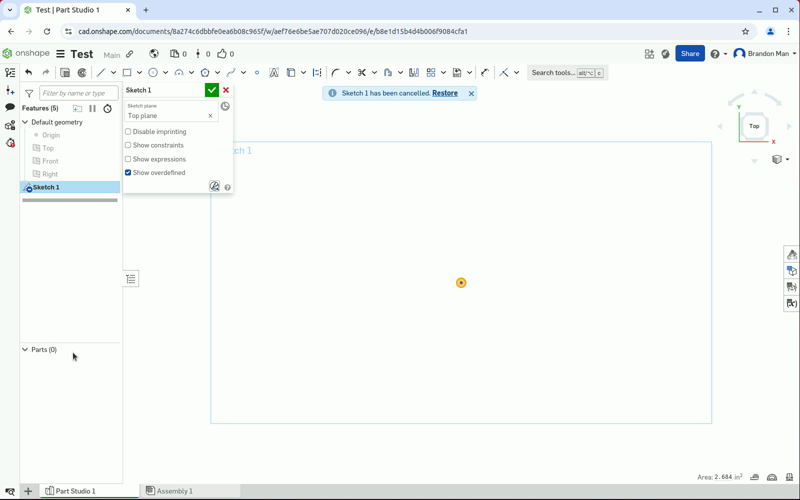
key(shift+e)
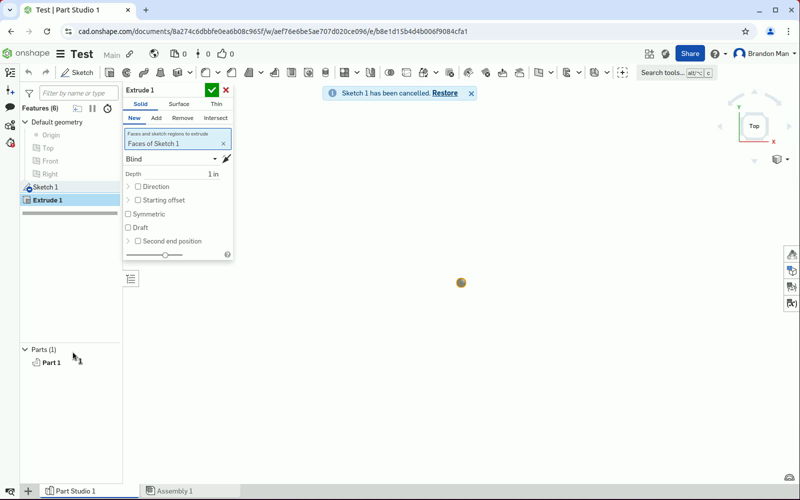
mouse_move(143, 106)
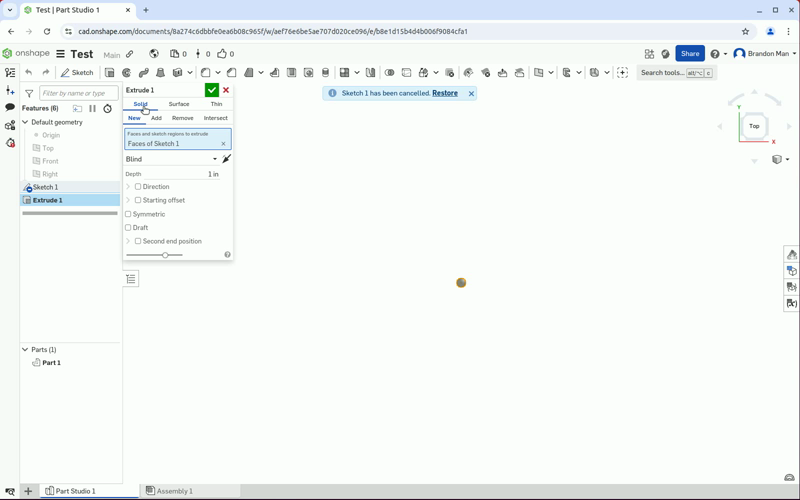
click(143, 106)
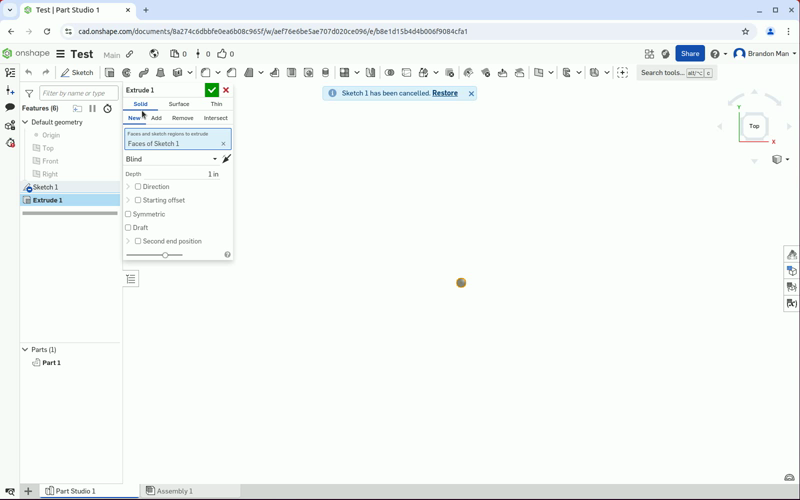
mouse_move(137, 120)
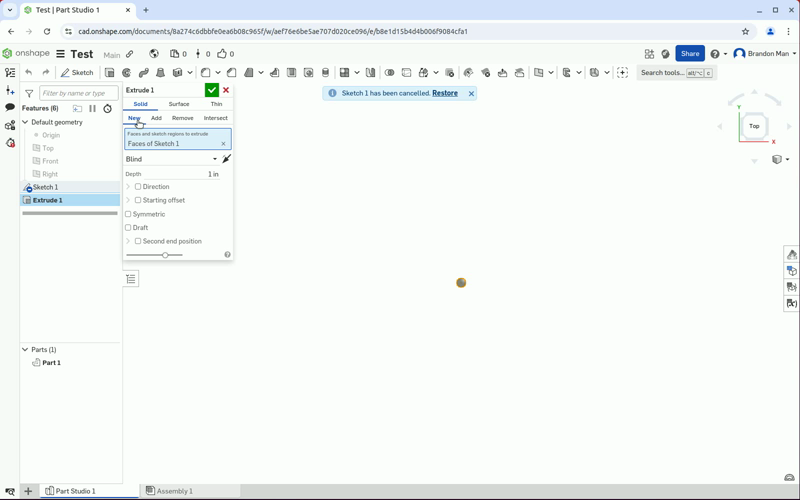
click(137, 120)
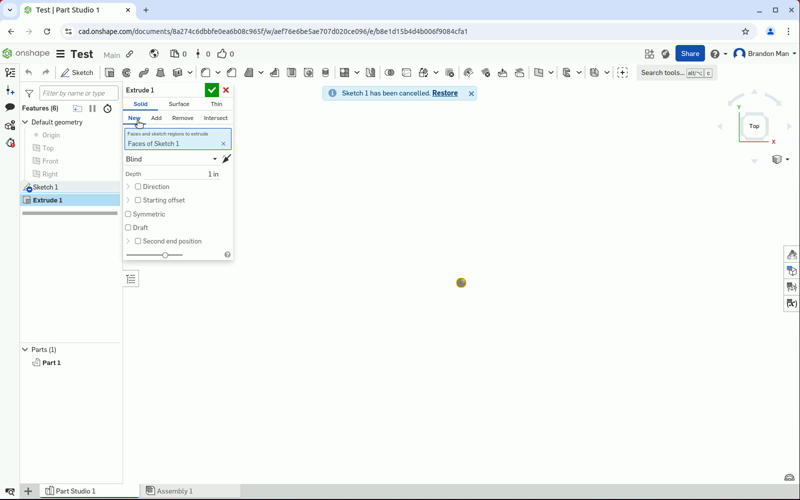
key(tab, 4)
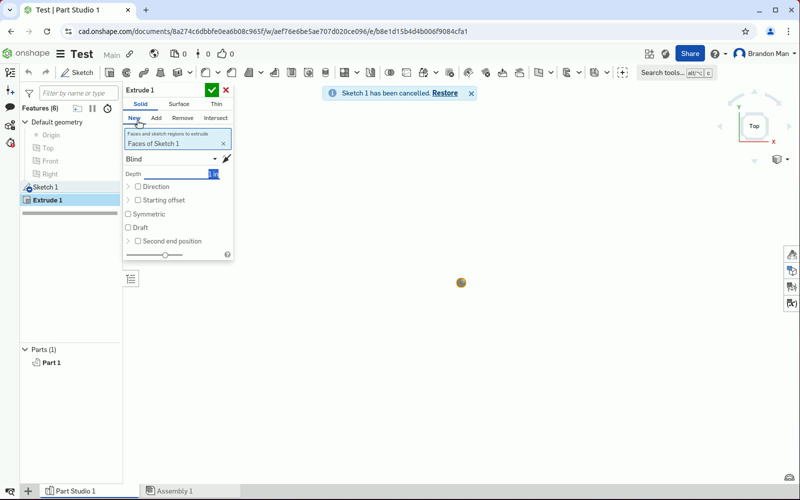
text(0.481)
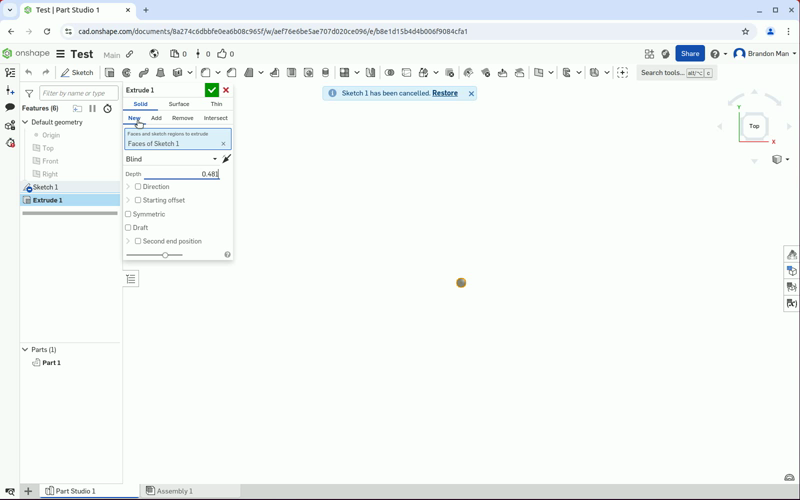
key(enter)
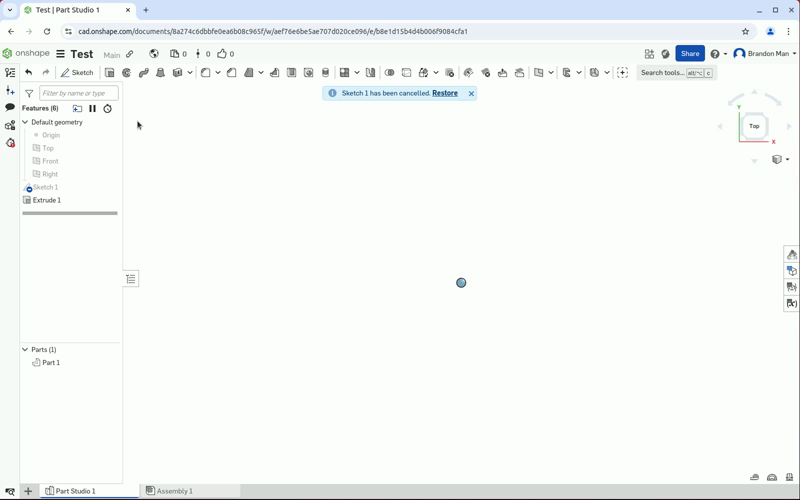
key(shift+h)
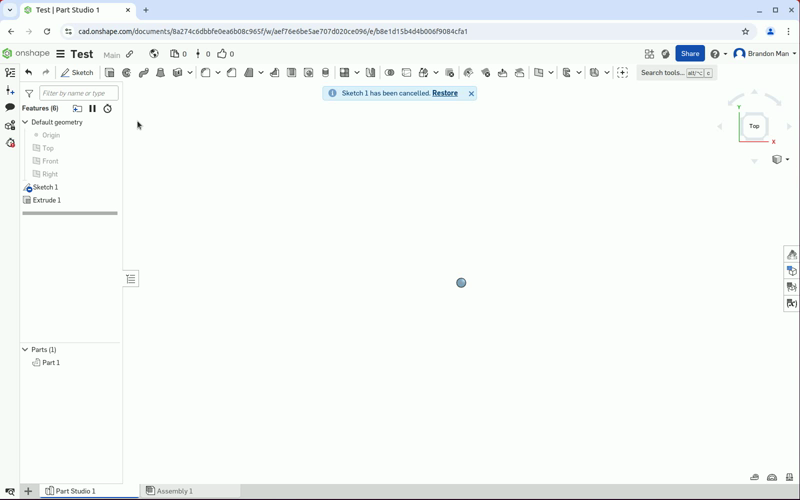
key(shift+h)
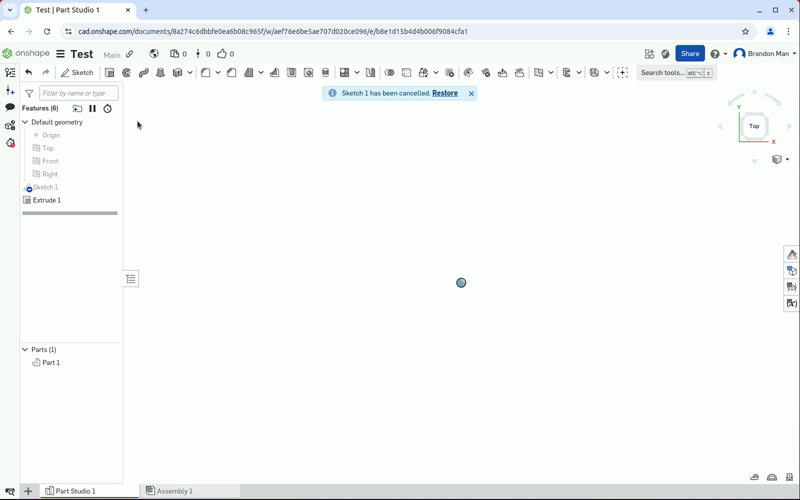
mouse_move(73, 189)
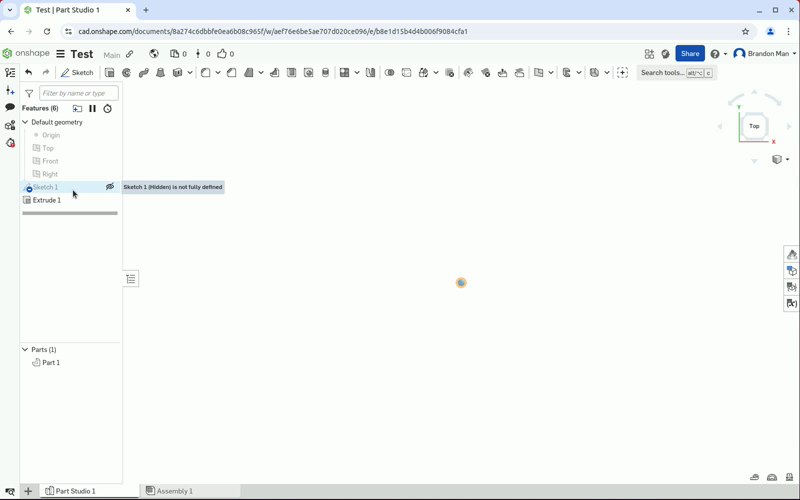
click(73, 189)
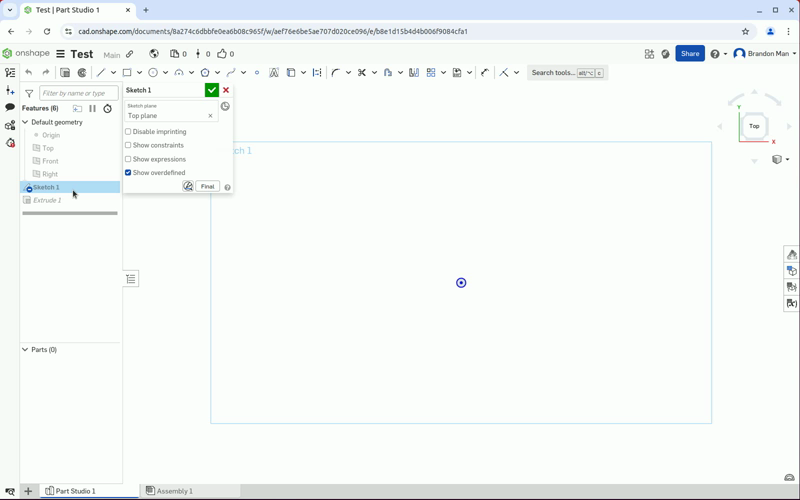
mouse_move(229, 92)
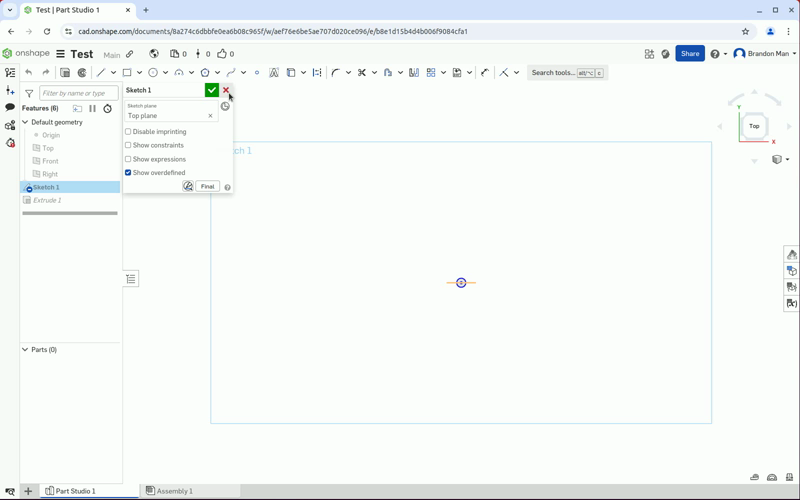
click(229, 92)
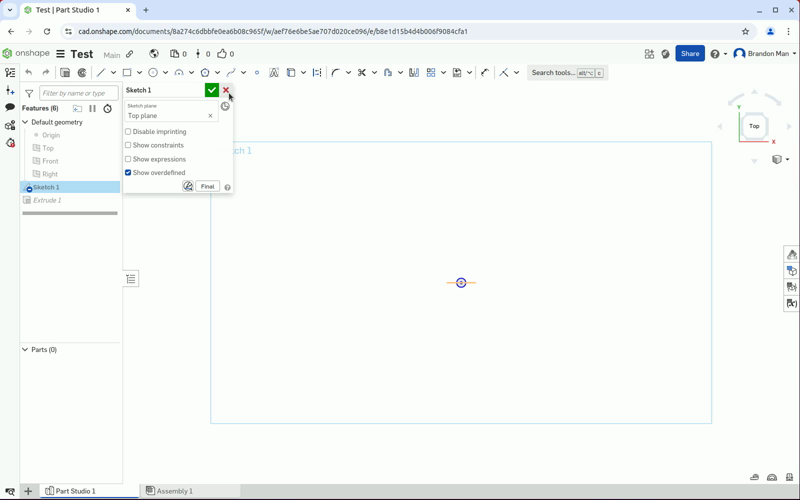
key(shift+s)
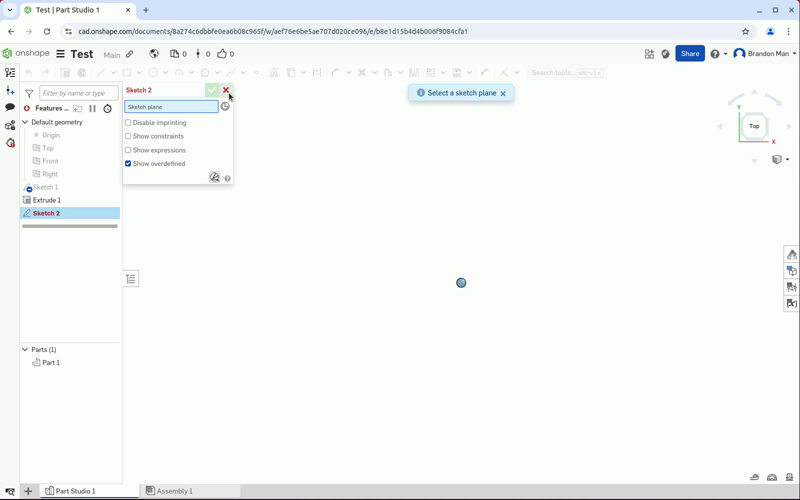
mouse_move(73, 150)
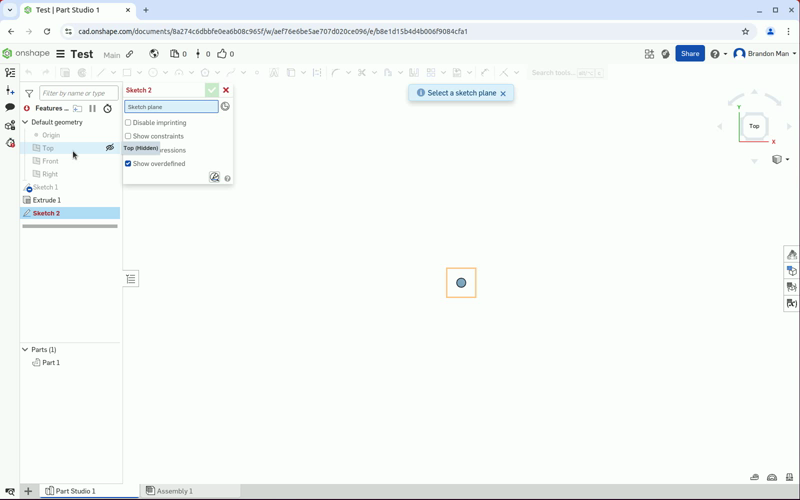
click(73, 150)
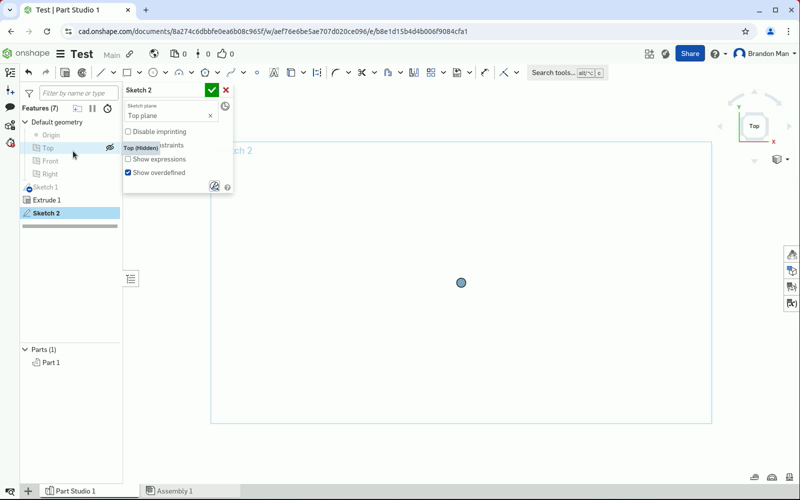
mouse_move(73, 352)
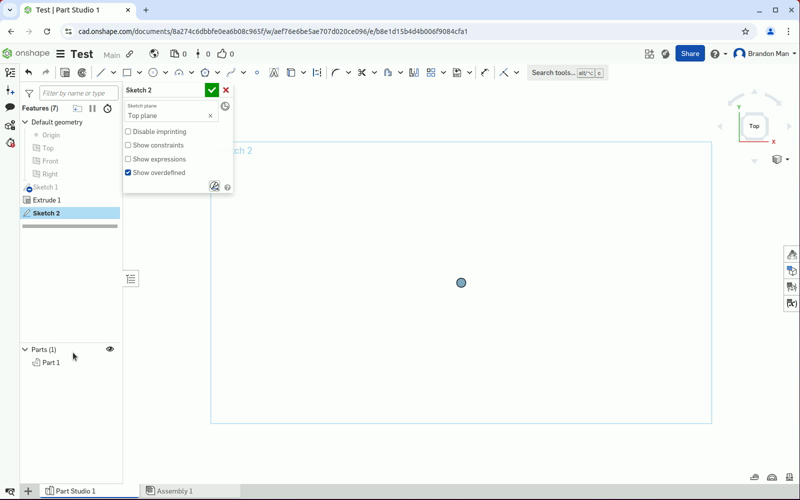
key(y)
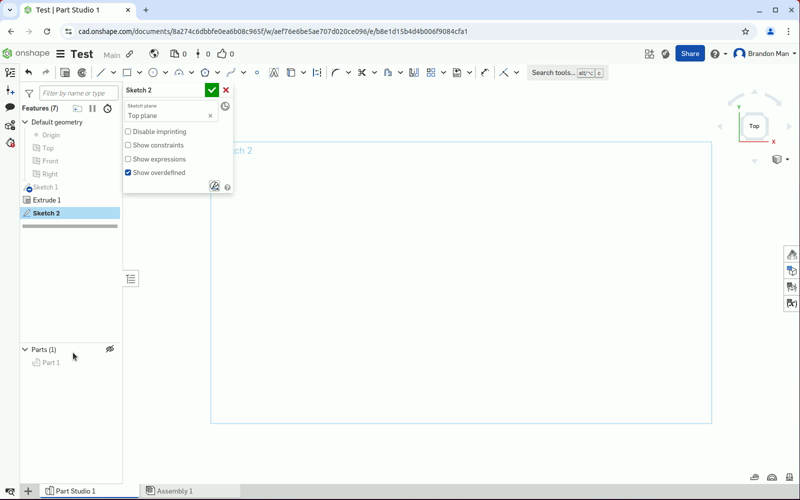
key(c)
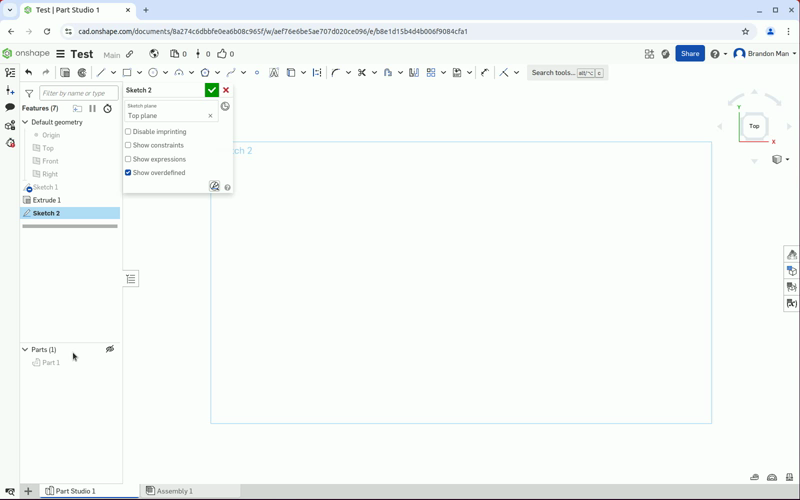
key_down(shift)
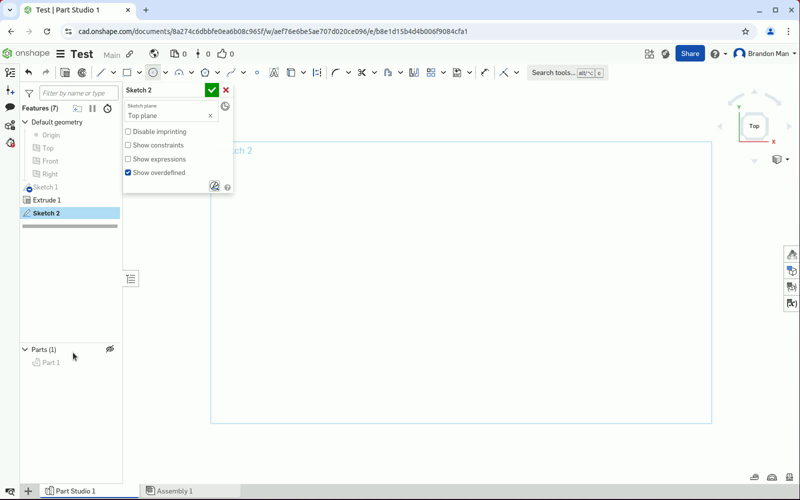
mouse_move(461, 174)
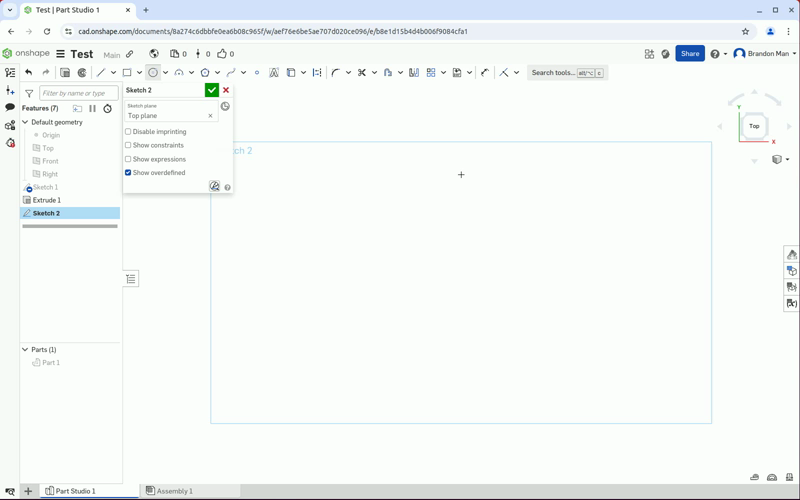
click(461, 174)
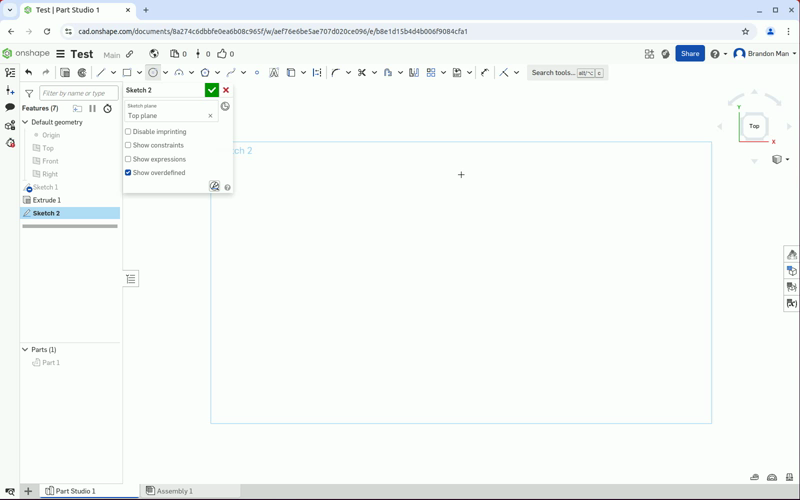
key_up(shift)
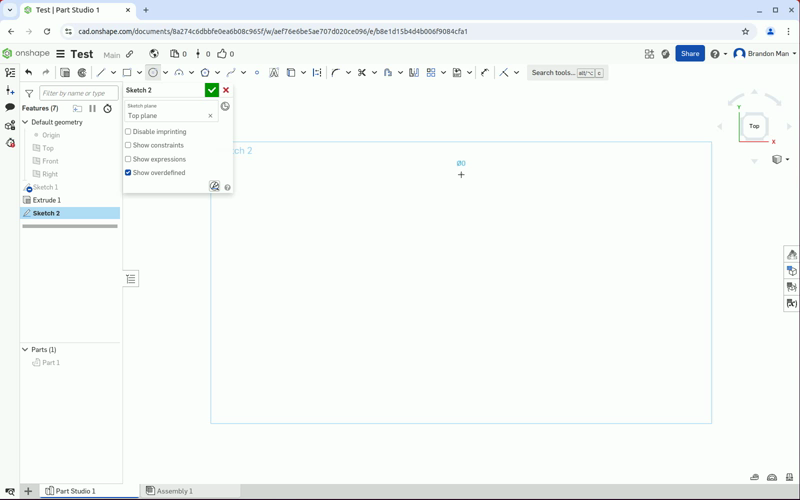
mouse_move(465, 174)
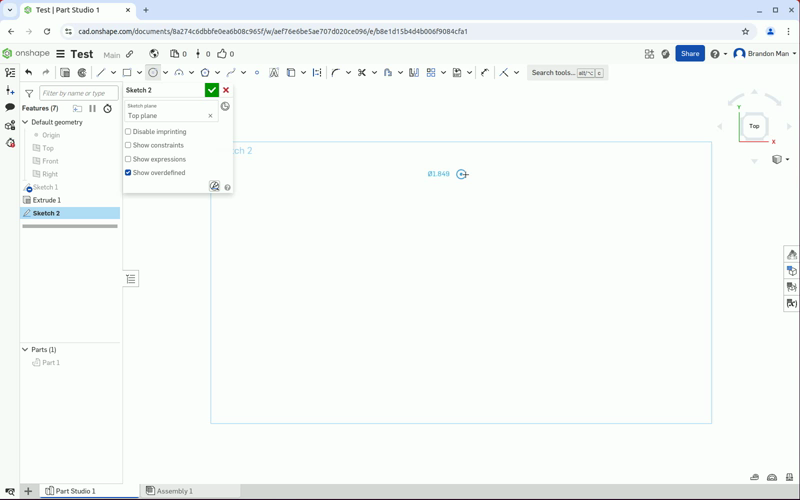
click(465, 174)
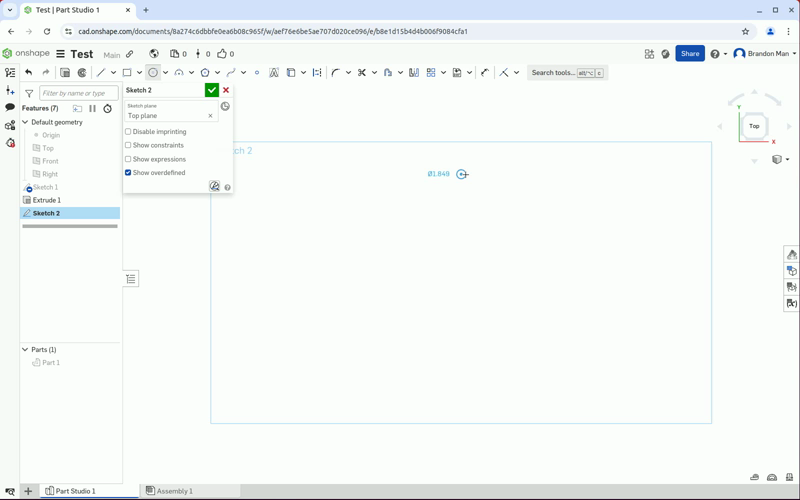
key(esc)
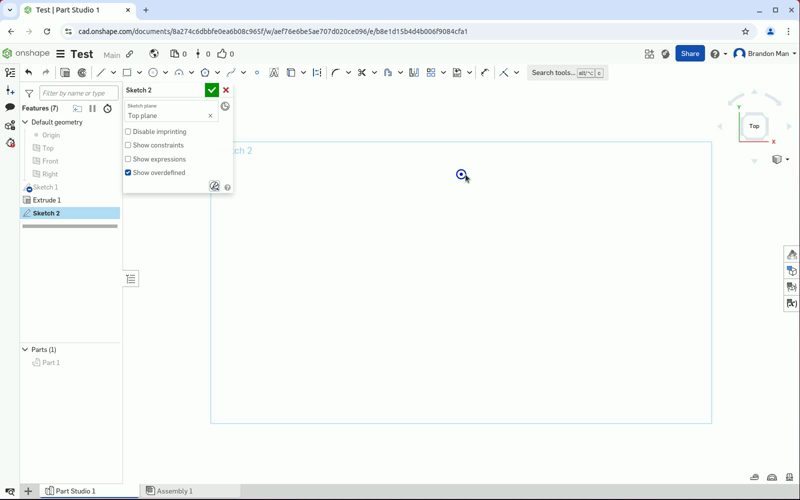
mouse_move(463, 175)
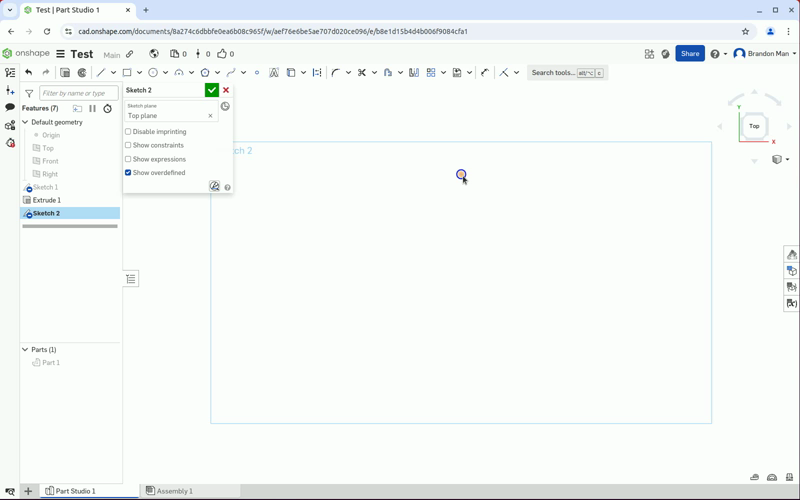
scroll(6)
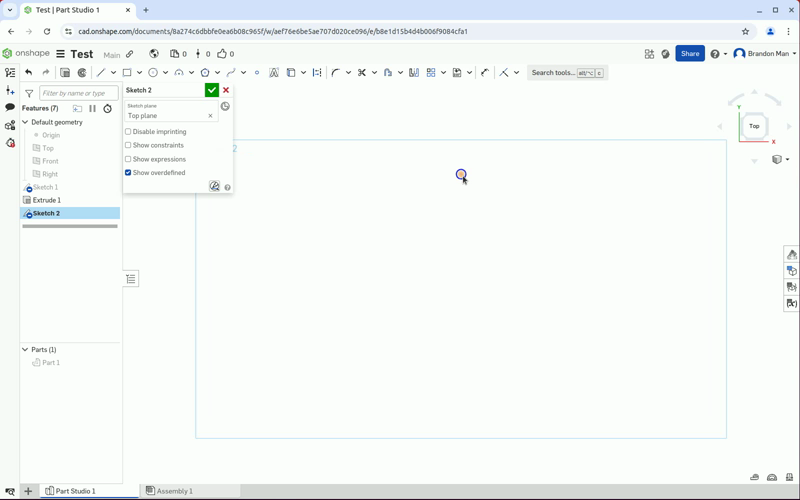
scroll(6)
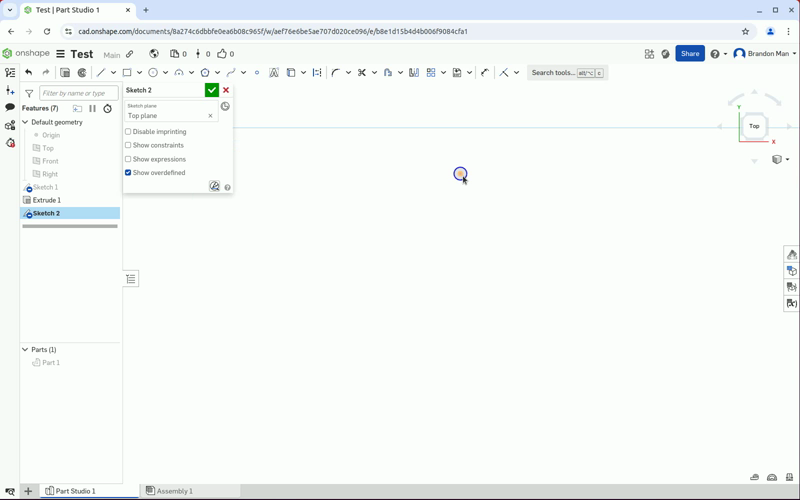
scroll(6)
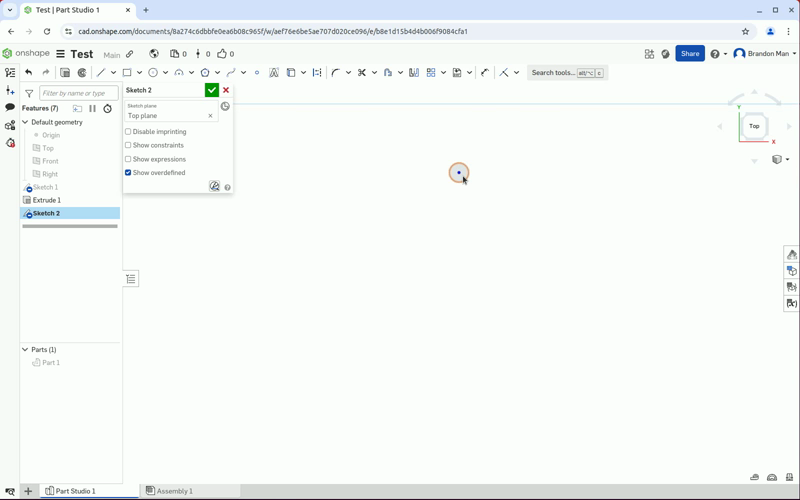
scroll(6)
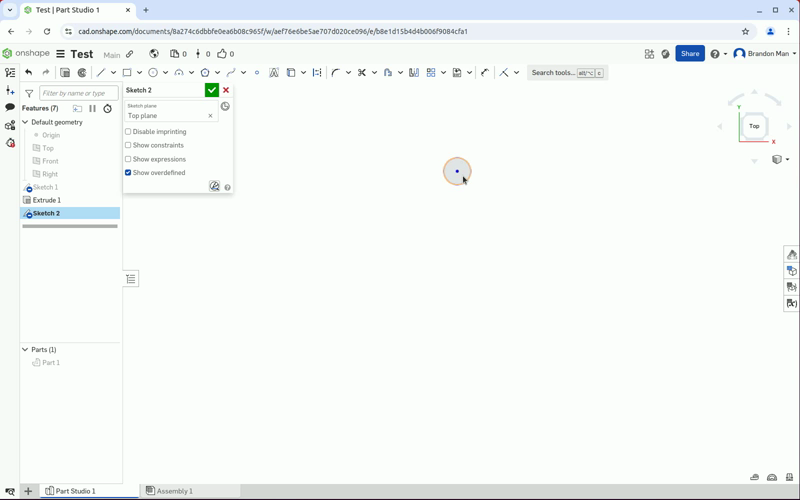
scroll(6)
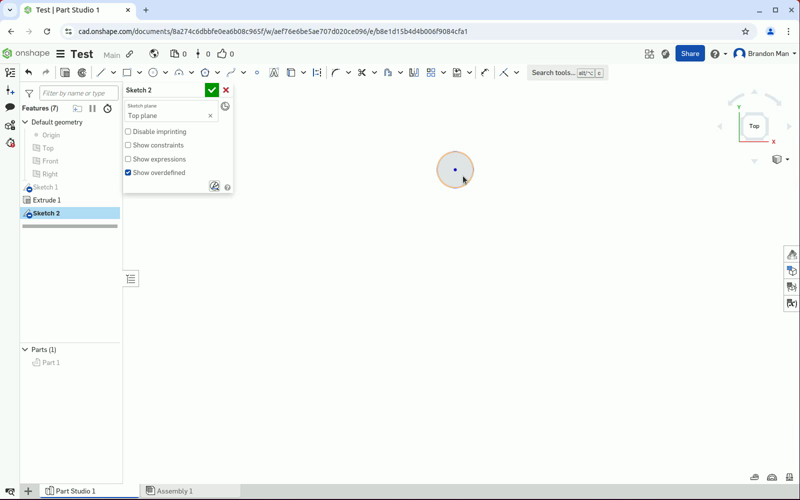
scroll(6)
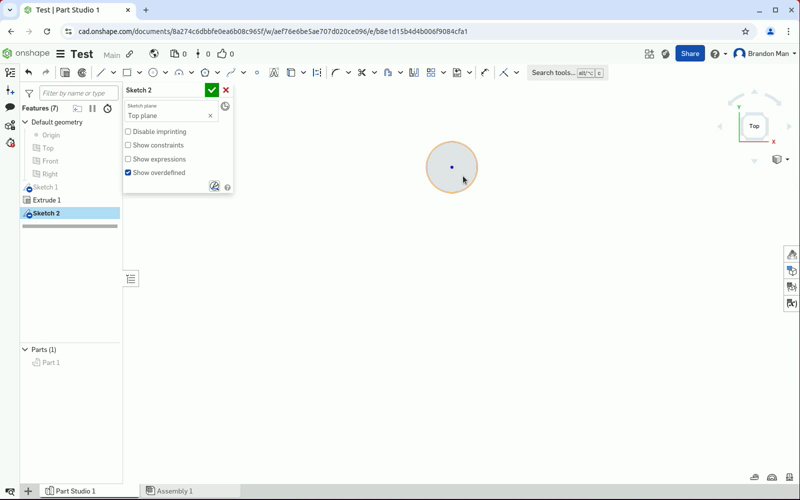
scroll(6)
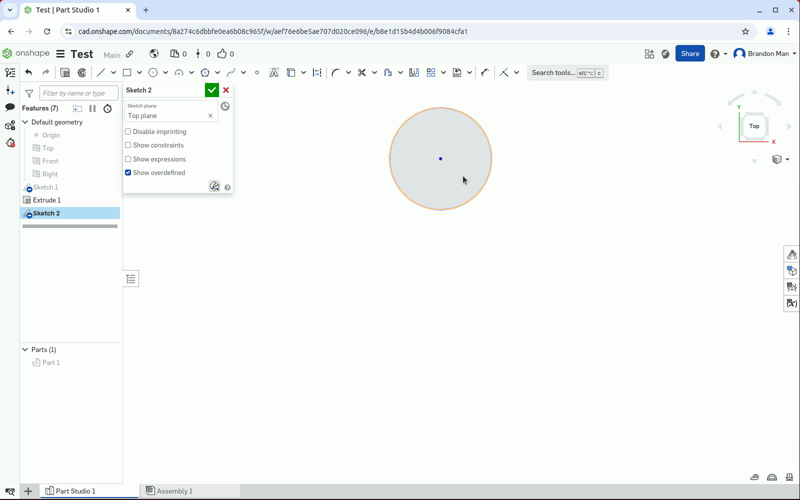
click(463, 175)
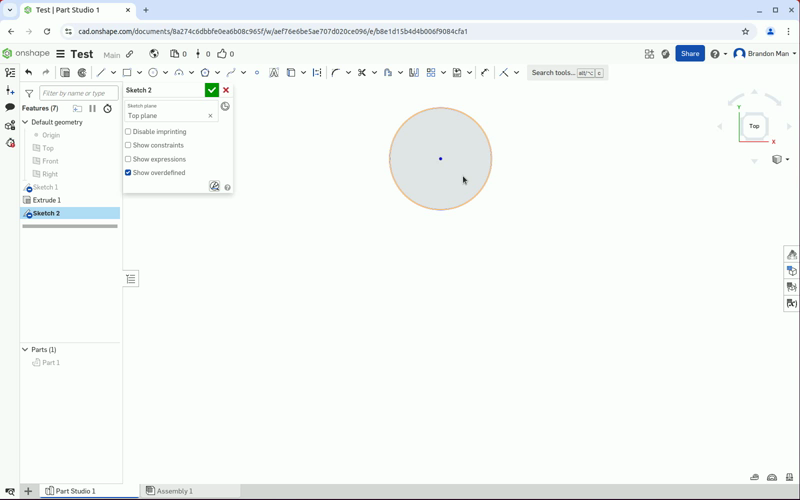
scroll(-6)
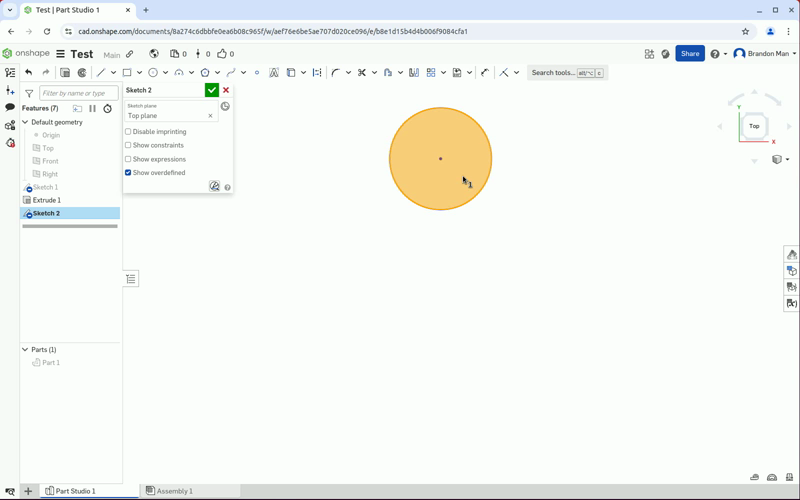
scroll(-6)
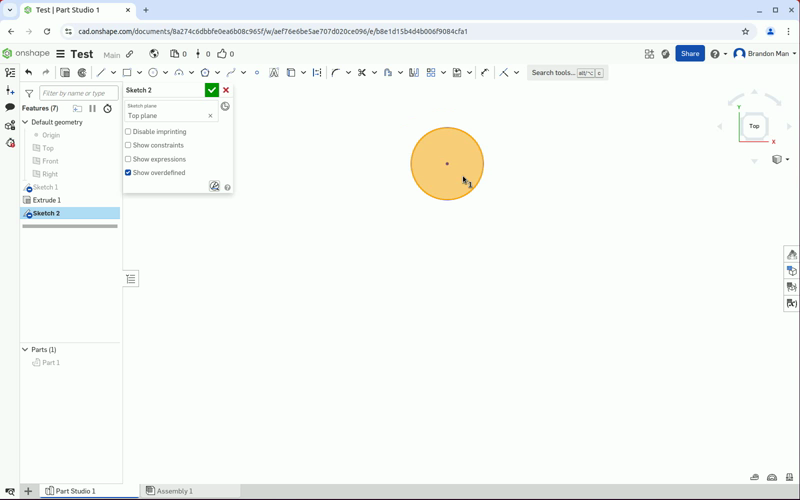
scroll(-6)
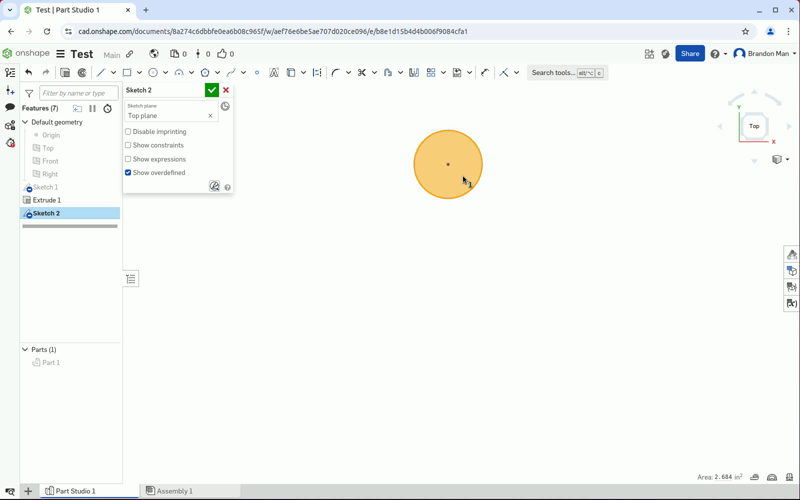
scroll(-6)
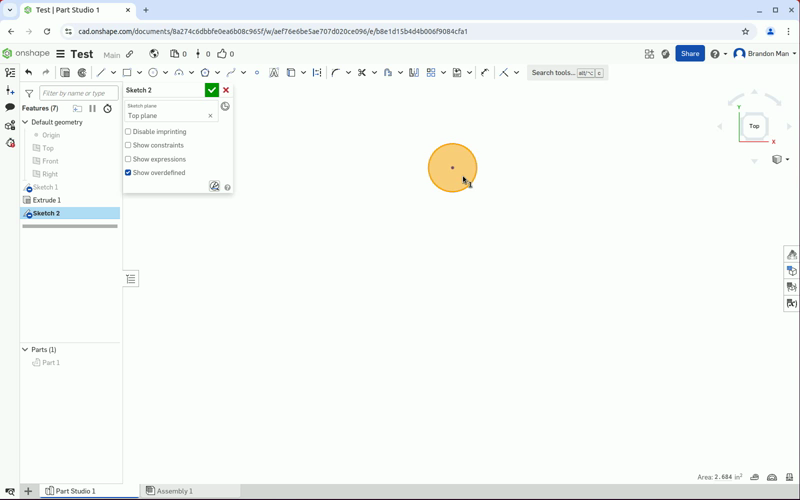
scroll(-6)
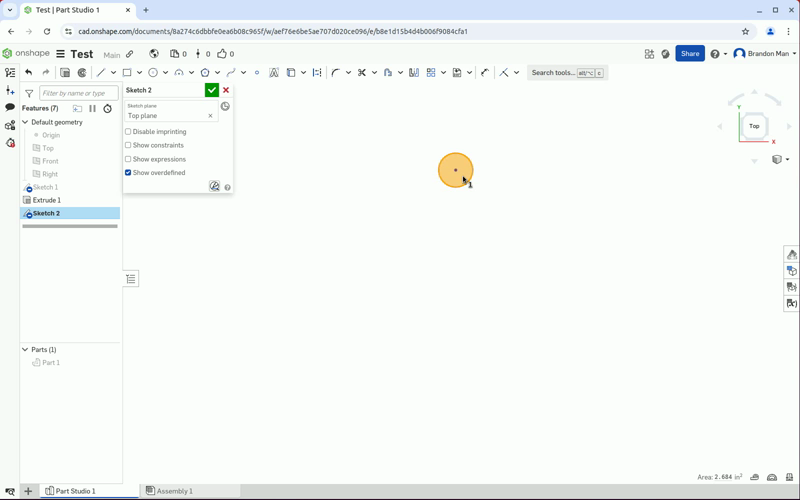
scroll(-6)
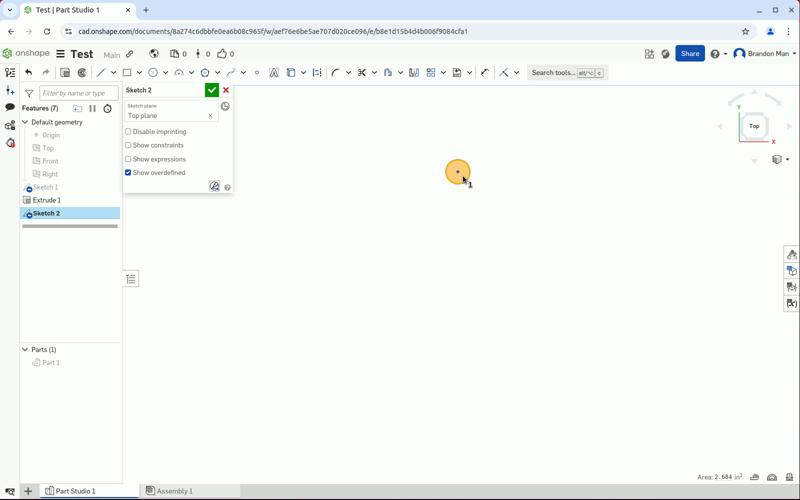
scroll(-6)
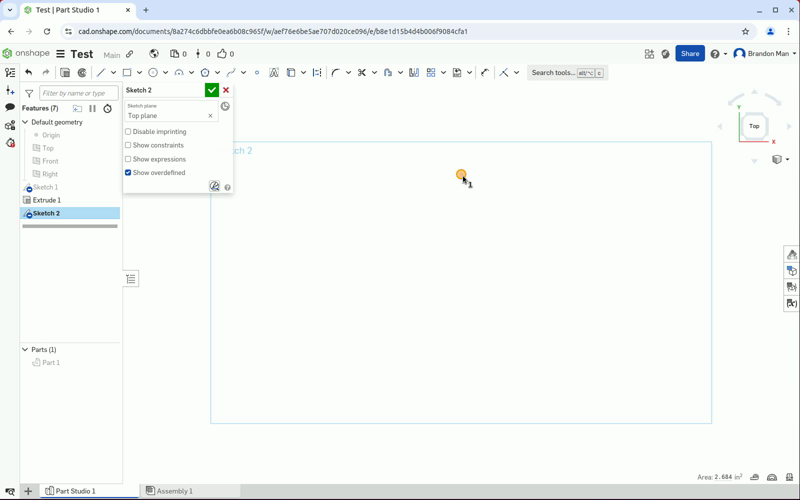
mouse_move(73, 352)
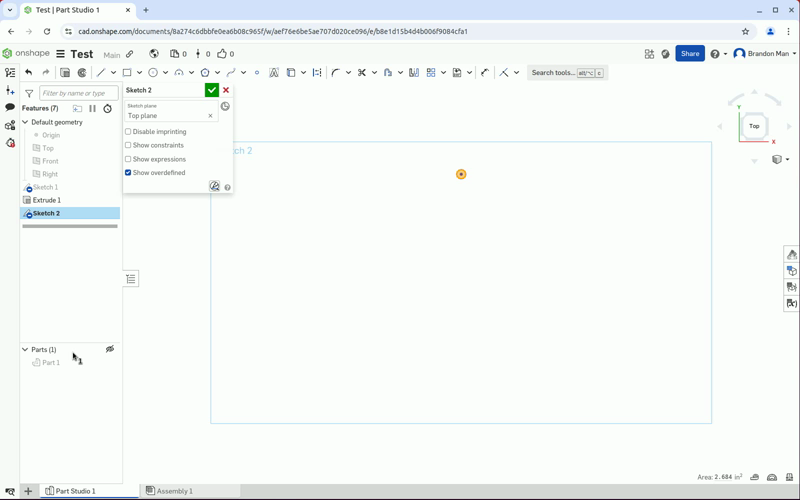
key(shift+y)
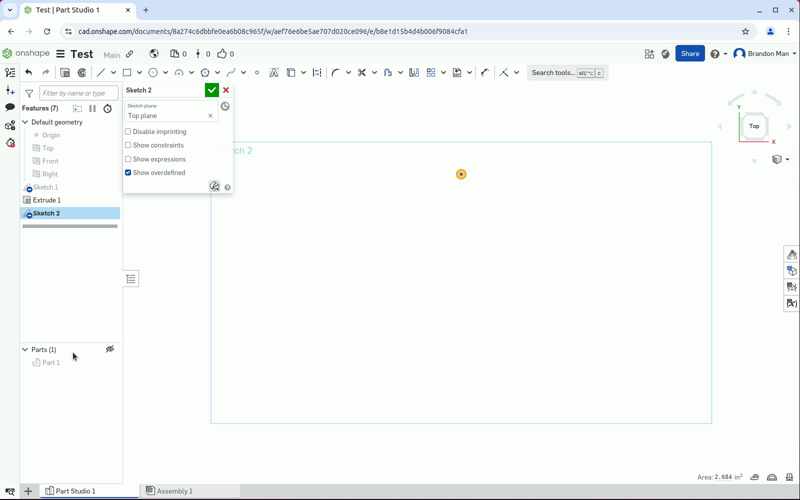
key(shift+e)
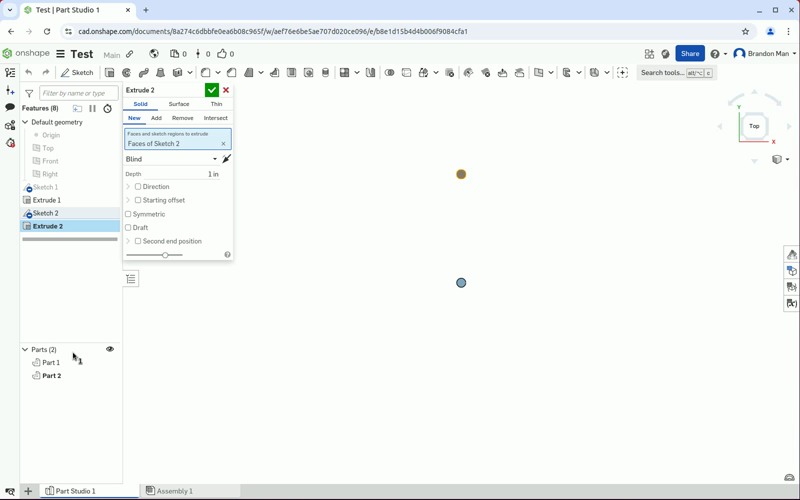
mouse_move(143, 106)
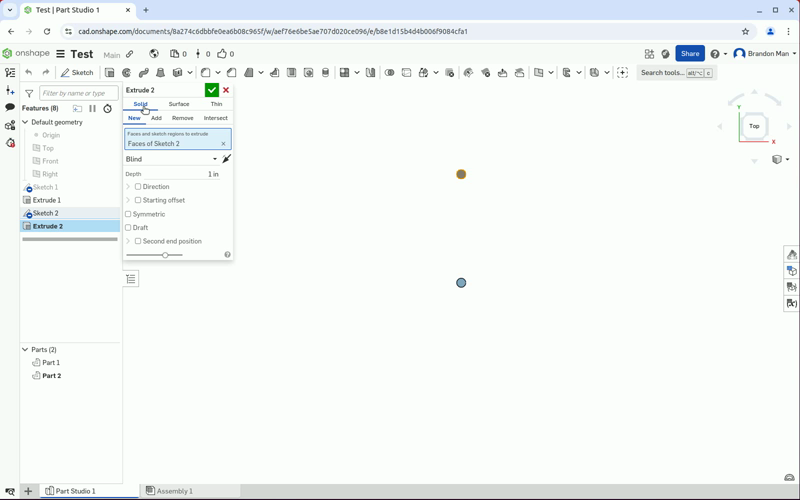
click(143, 106)
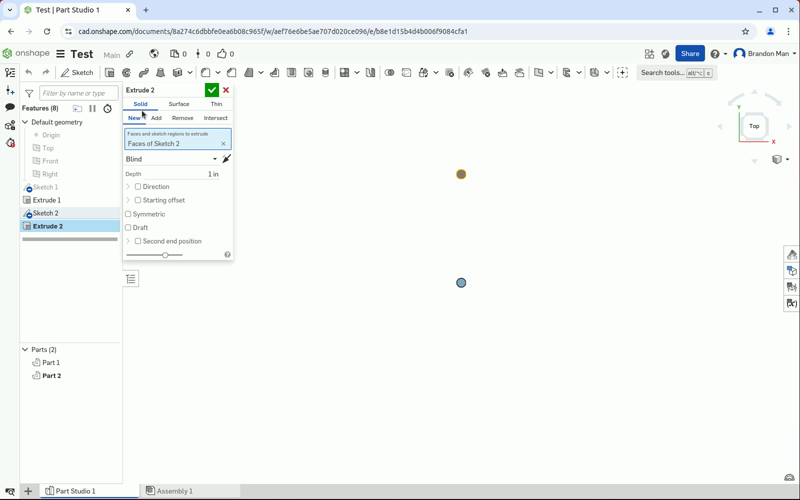
mouse_move(137, 120)
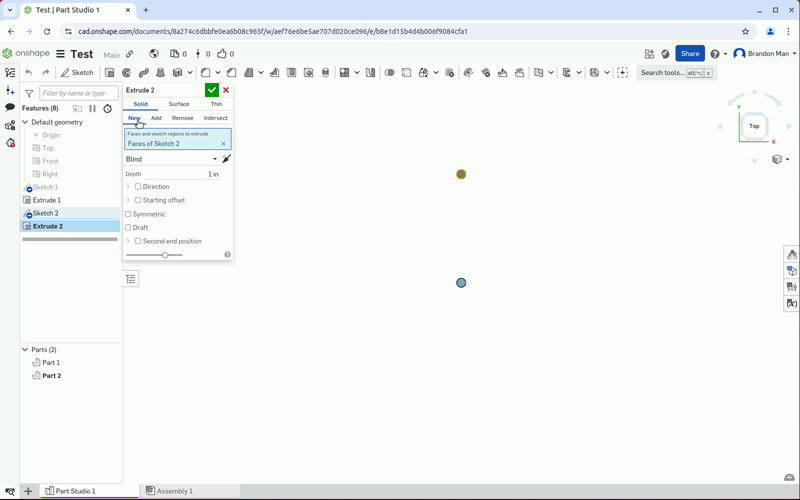
click(137, 120)
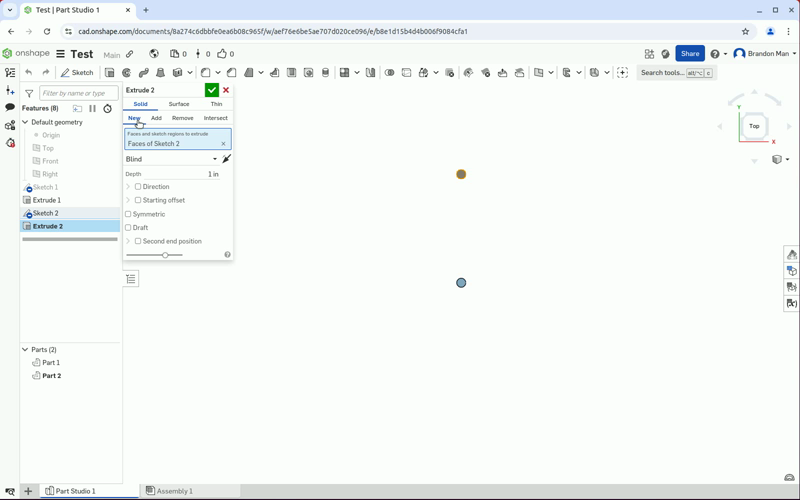
key(tab, 4)
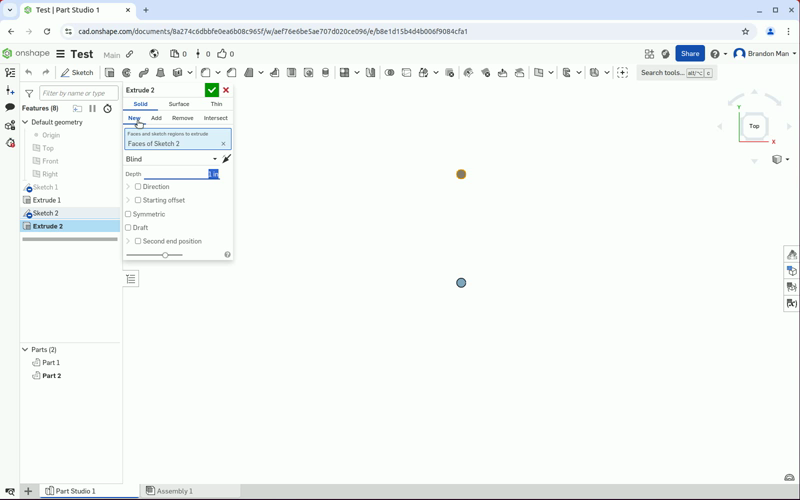
text(0.481)
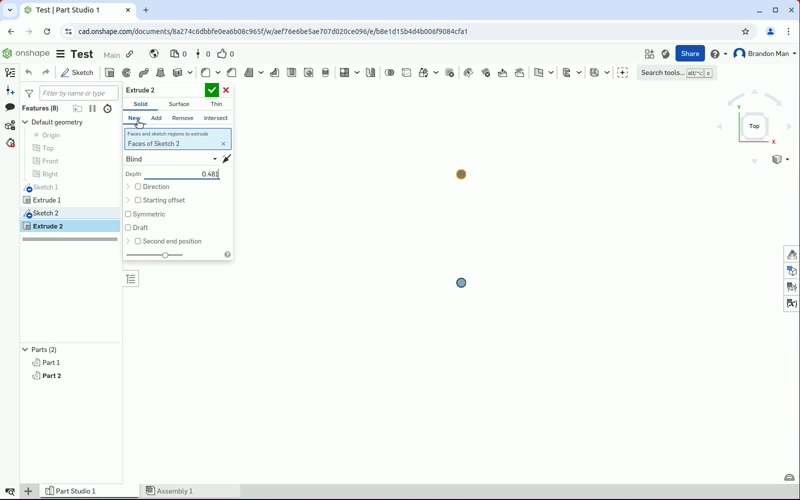
key(enter)
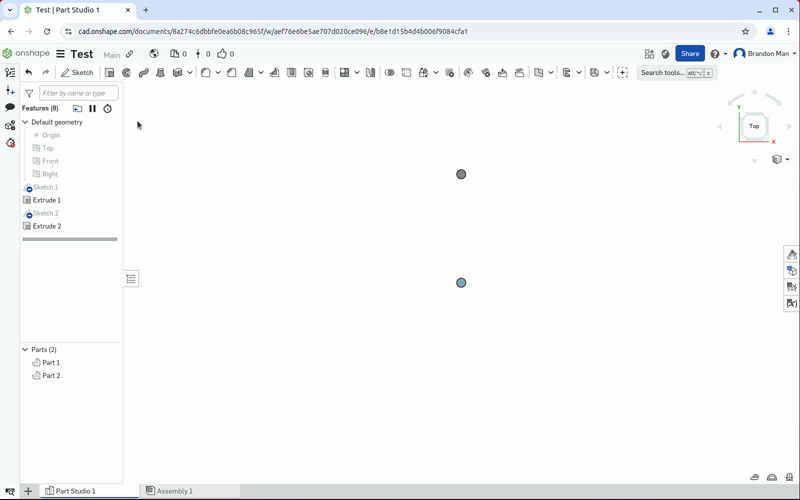
key(shift+h)
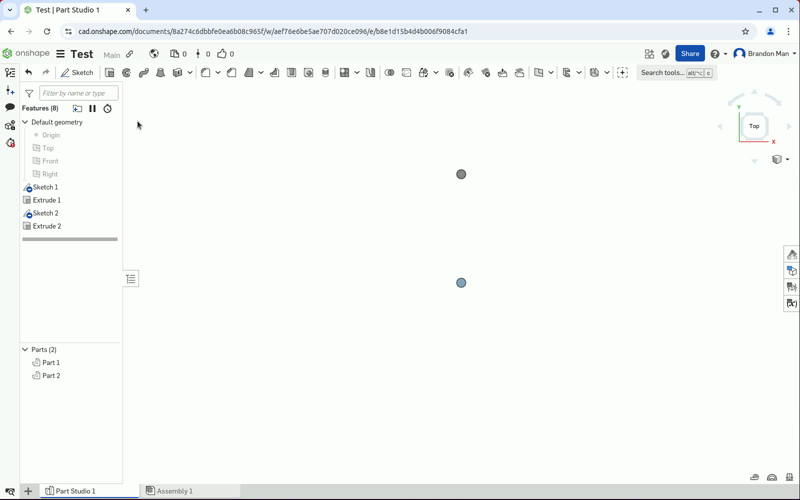
key(shift+h)
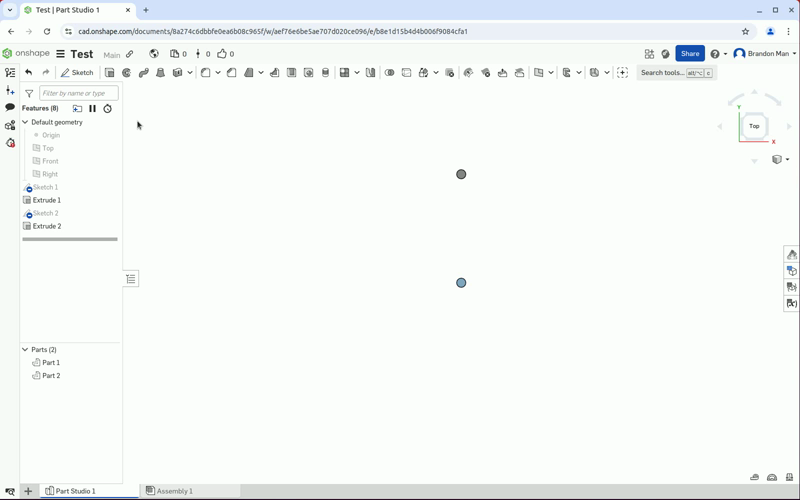
mouse_move(73, 189)
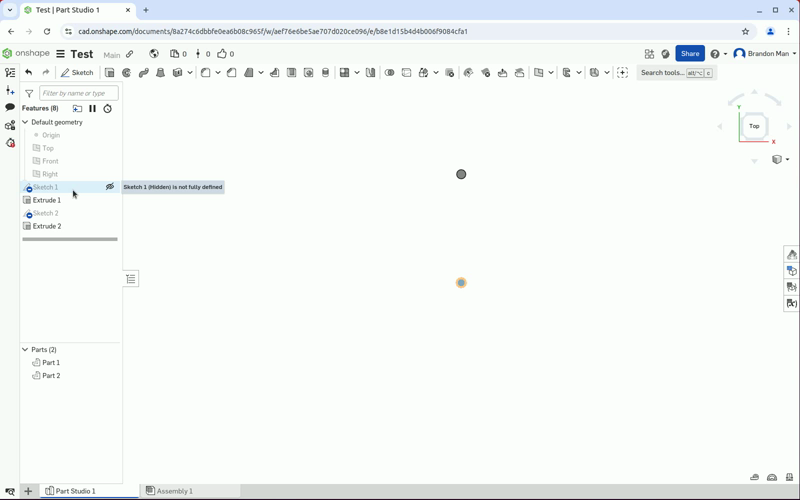
click(73, 189)
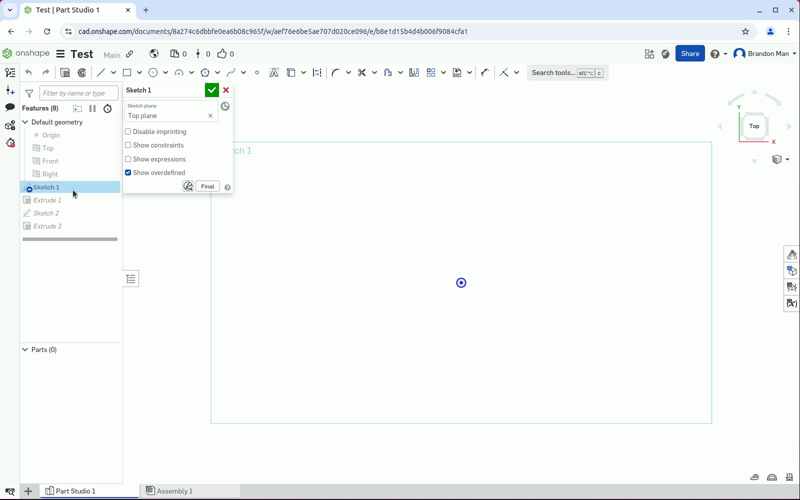
mouse_move(229, 92)
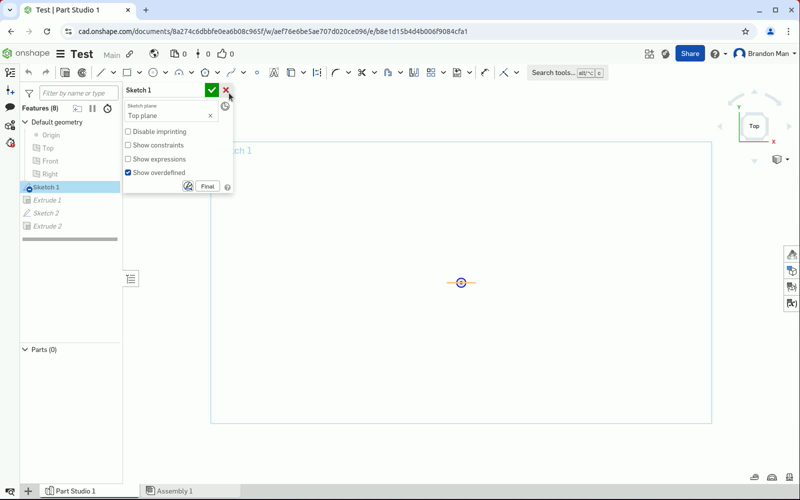
click(229, 92)
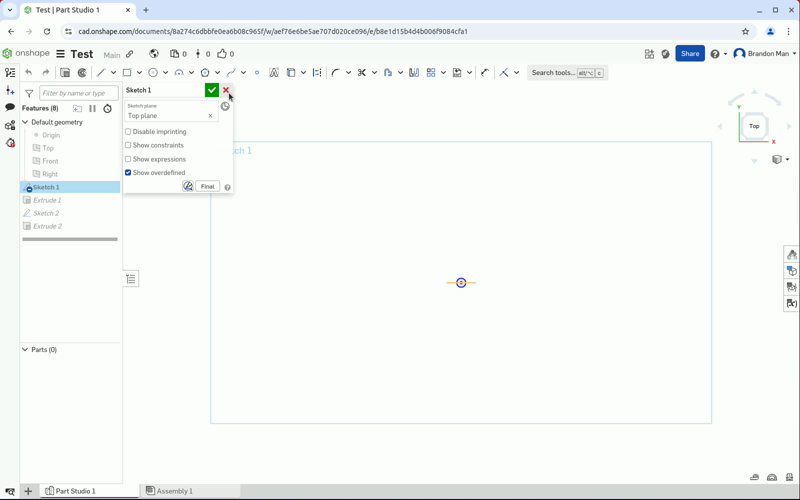
key(shift+s)
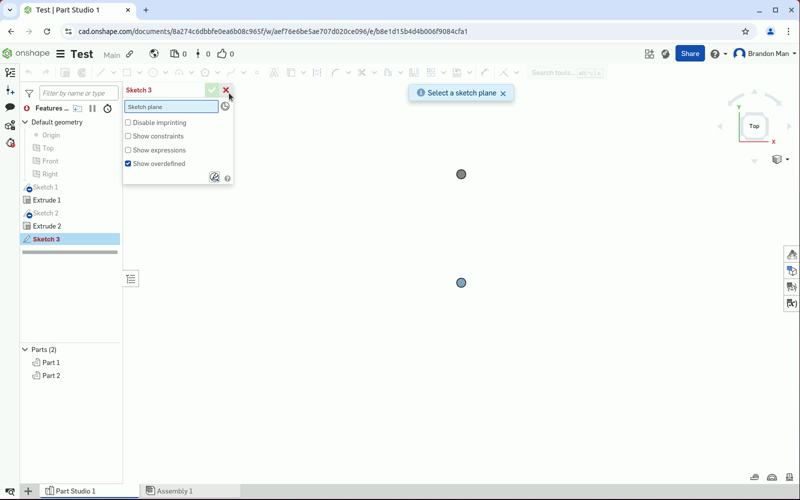
mouse_move(73, 150)
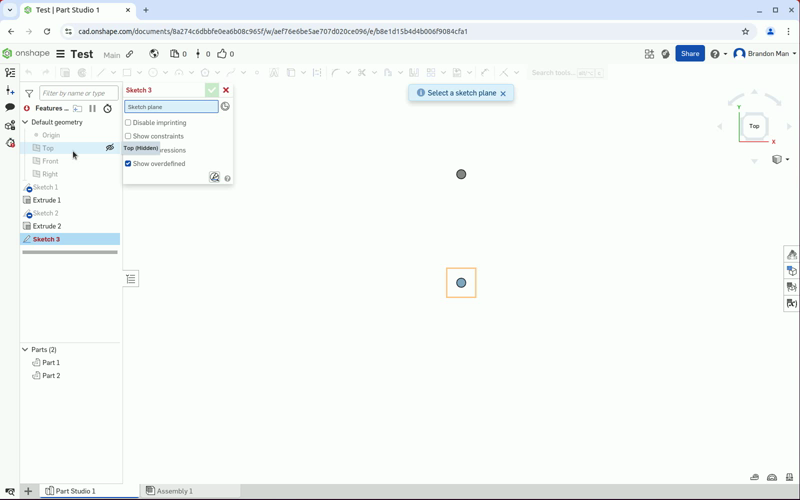
click(73, 150)
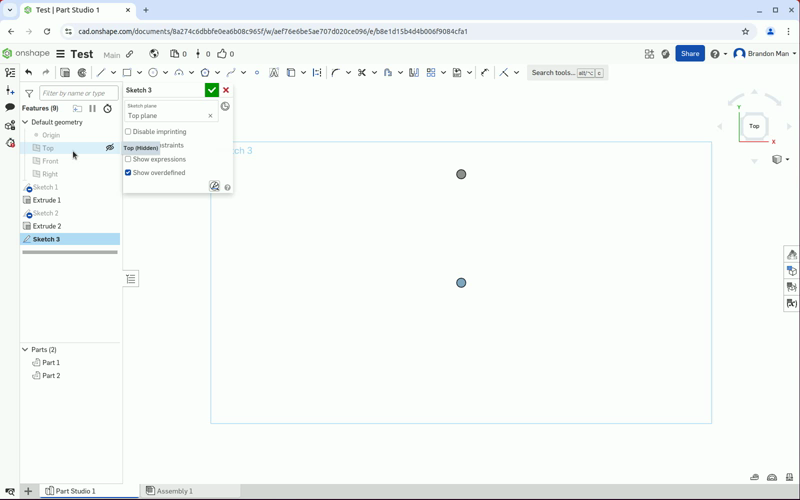
mouse_move(73, 352)
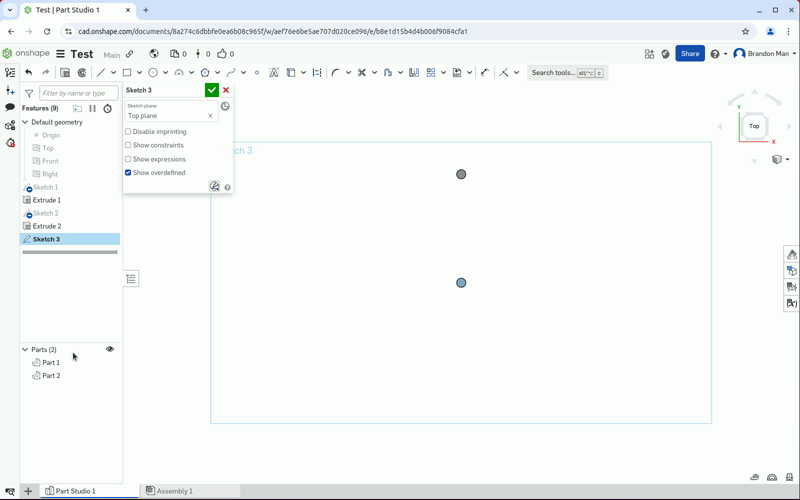
key(y)
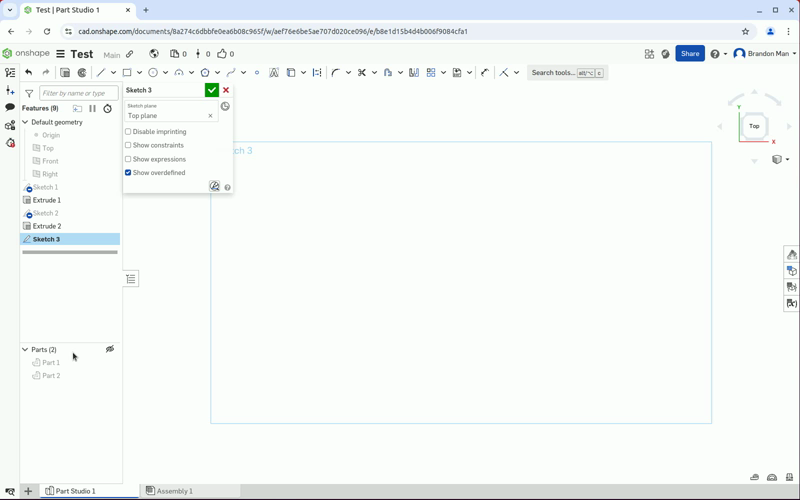
key(c)
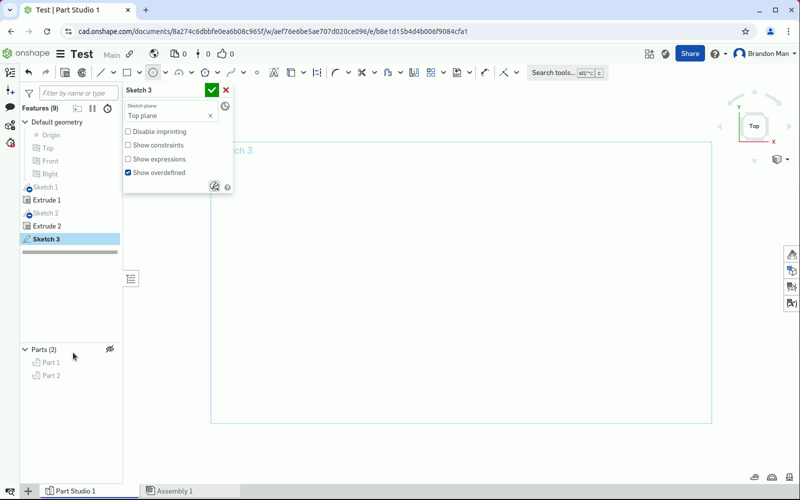
key_down(shift)
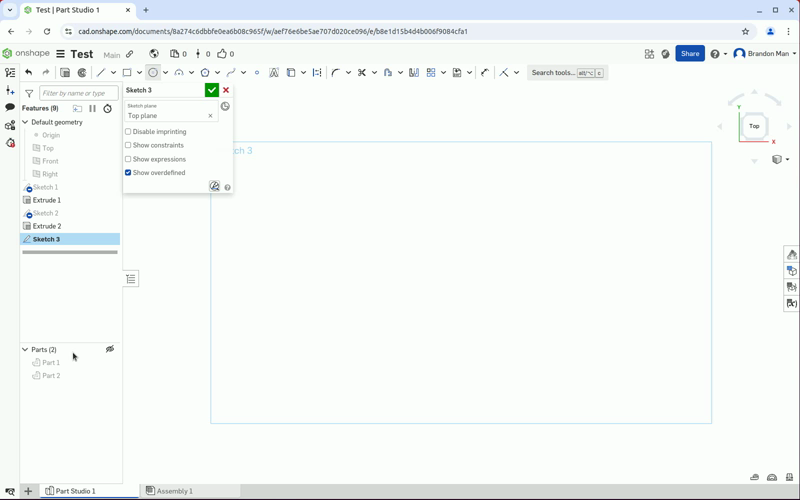
mouse_move(570, 174)
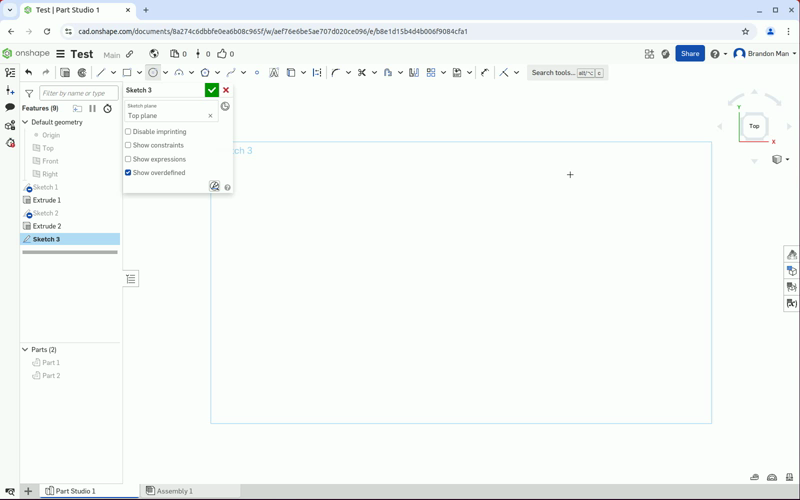
click(570, 174)
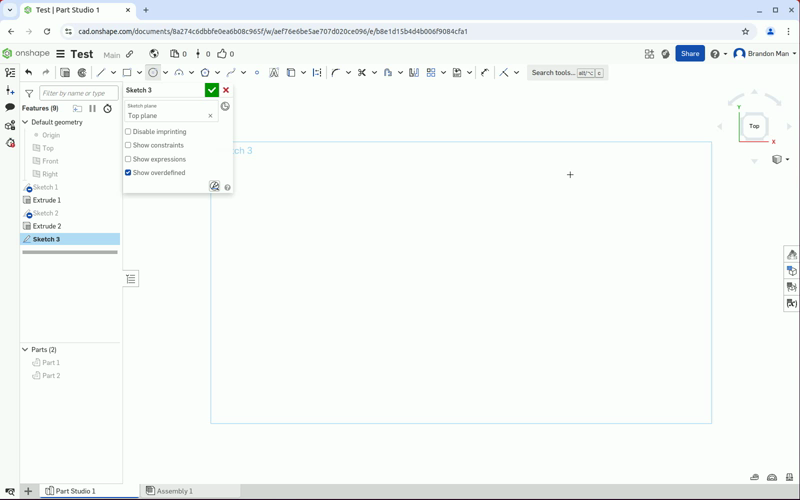
key_up(shift)
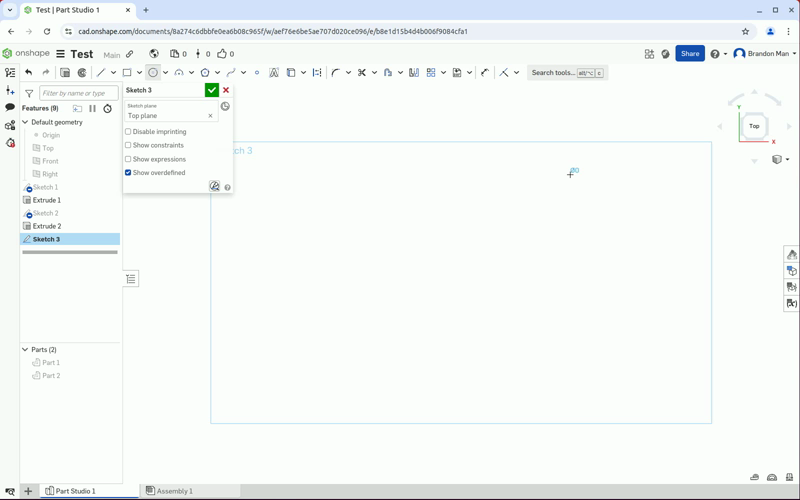
mouse_move(574, 174)
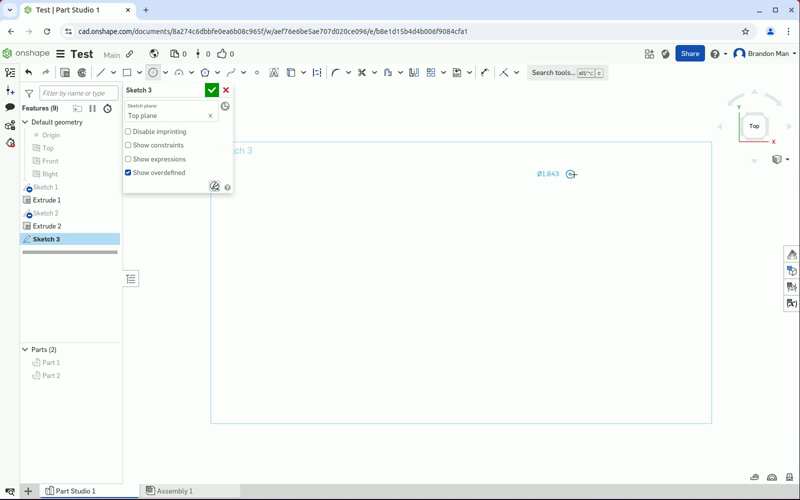
click(574, 174)
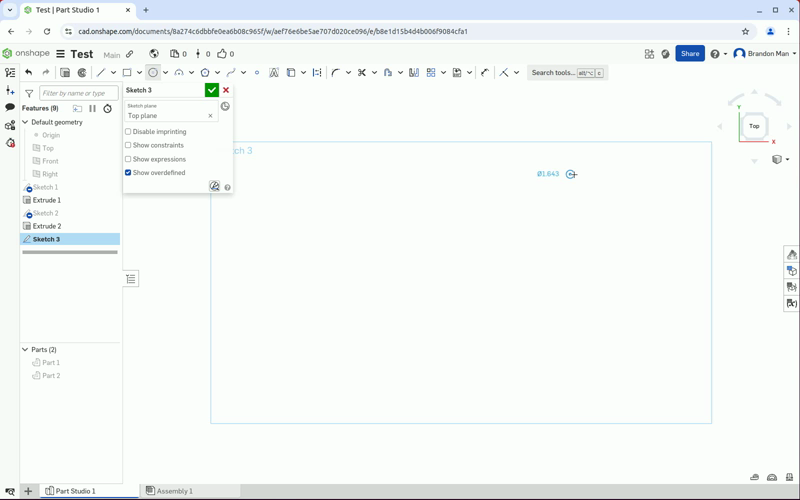
key(esc)
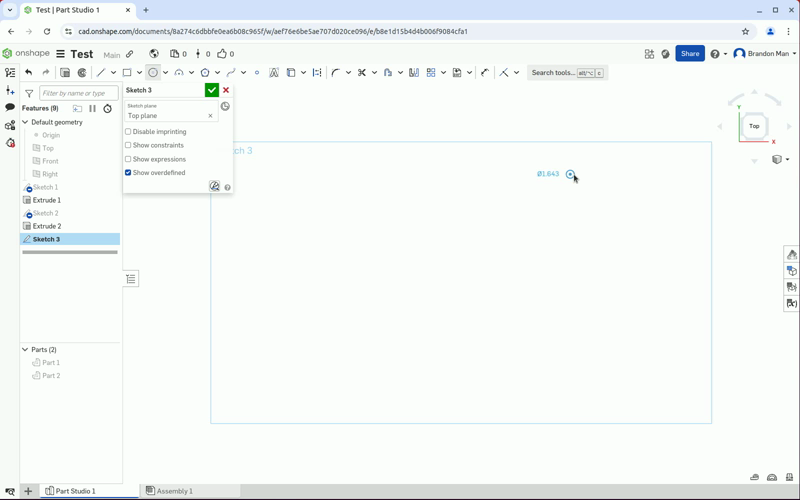
mouse_move(571, 174)
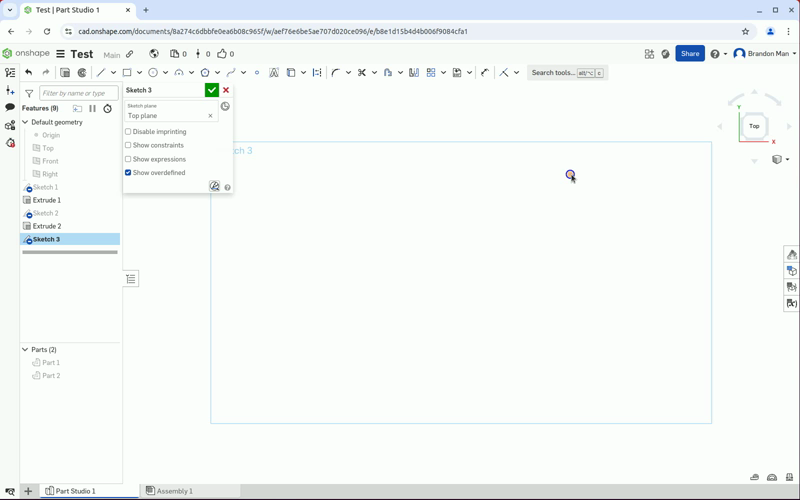
scroll(6)
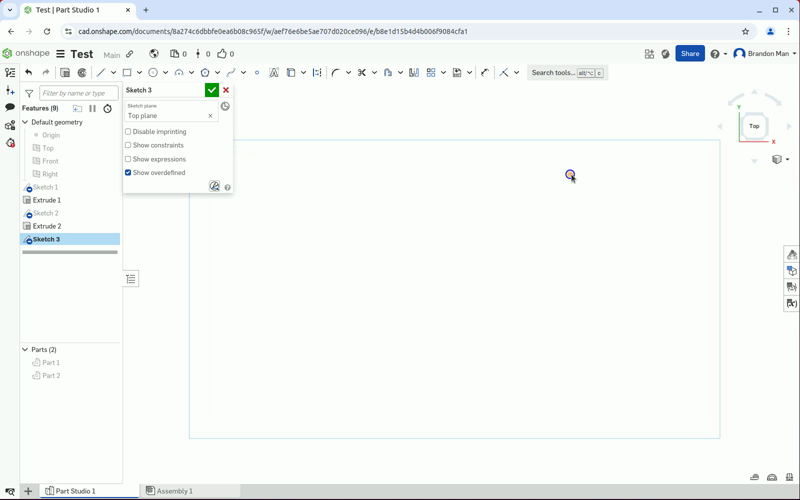
scroll(6)
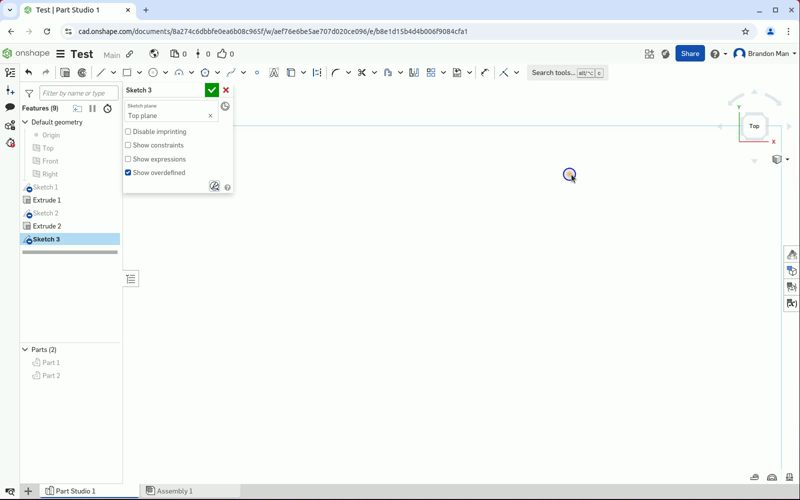
scroll(6)
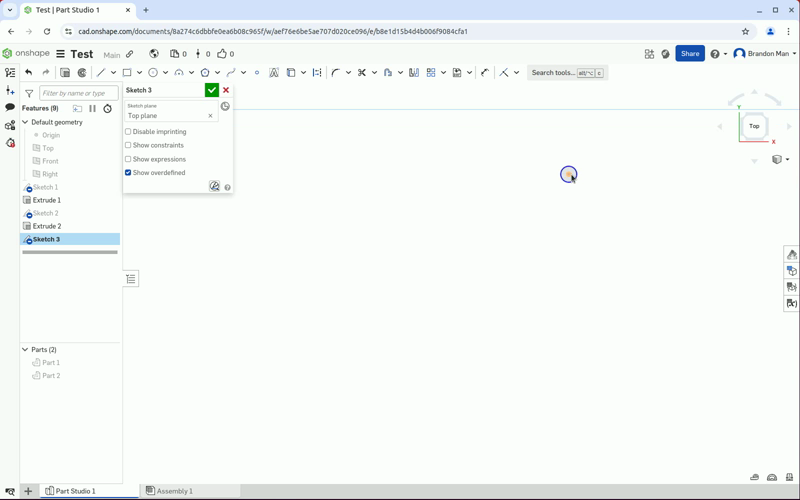
scroll(6)
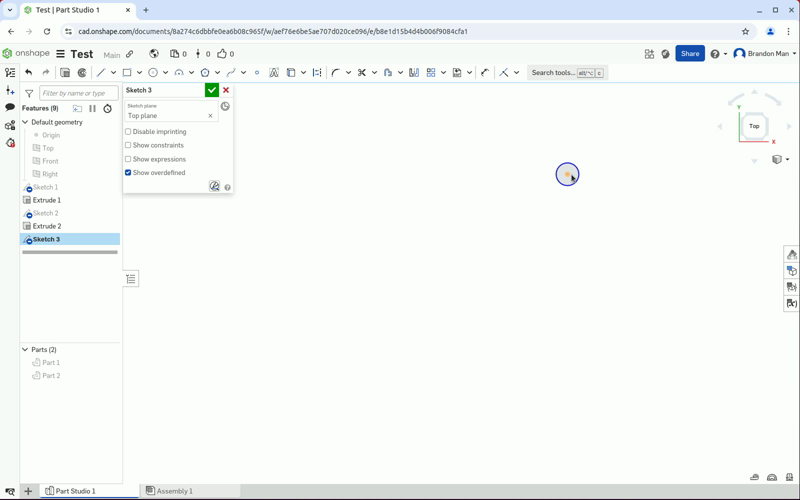
scroll(6)
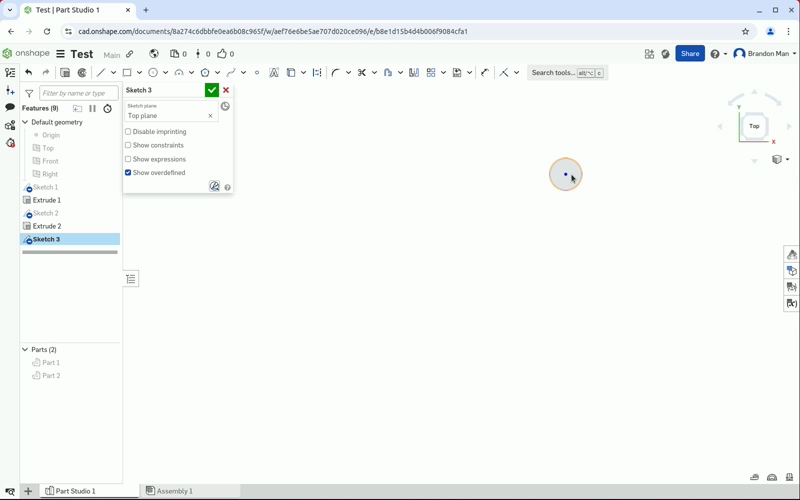
scroll(6)
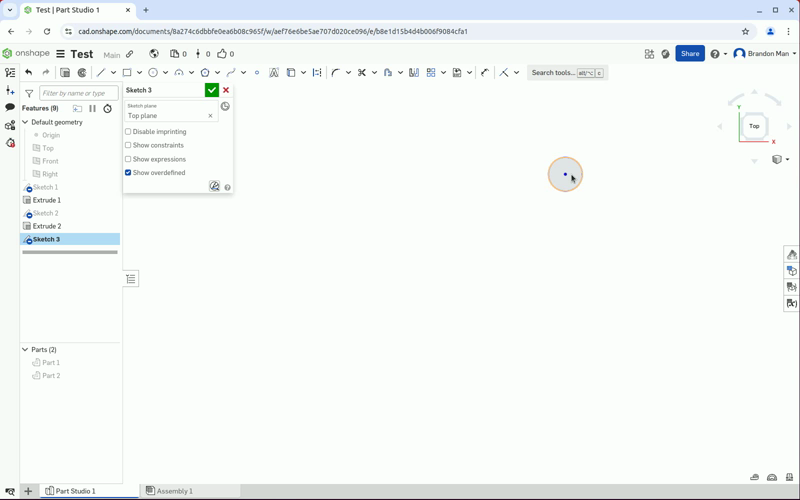
scroll(6)
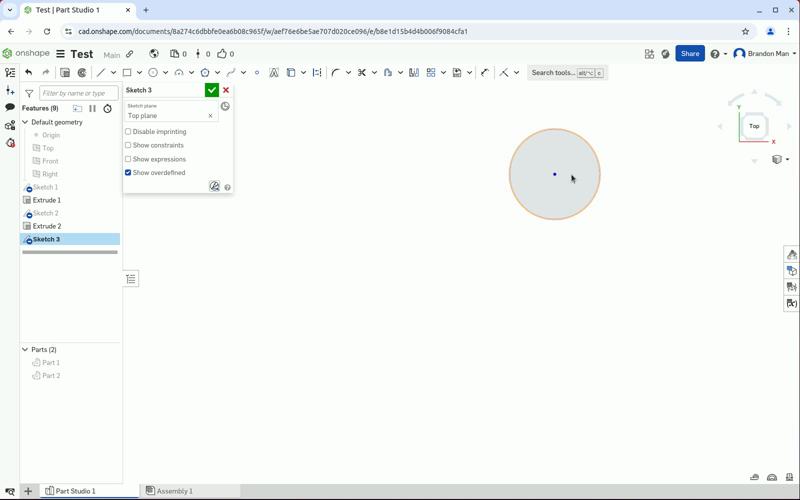
click(571, 174)
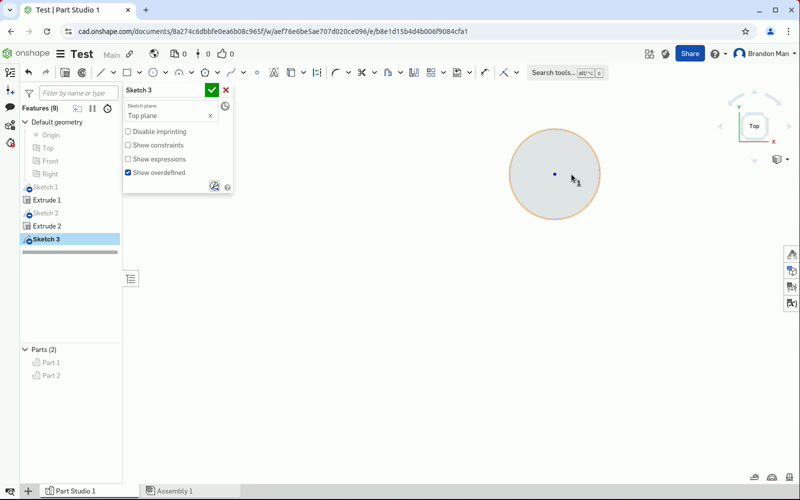
scroll(-6)
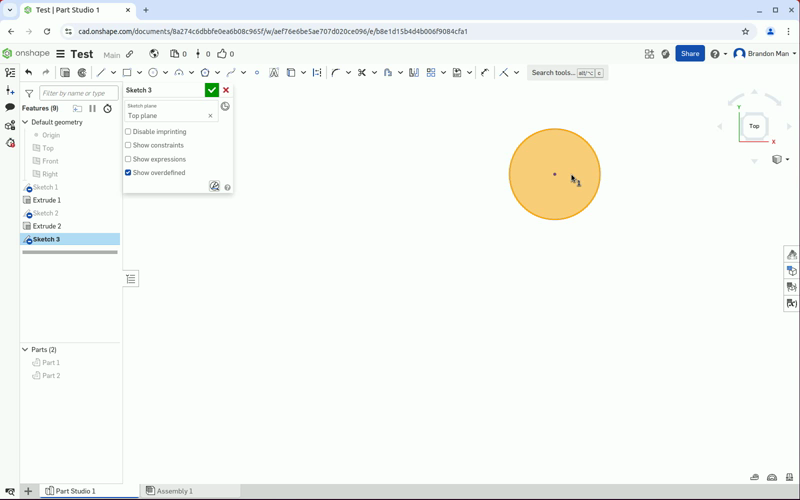
scroll(-6)
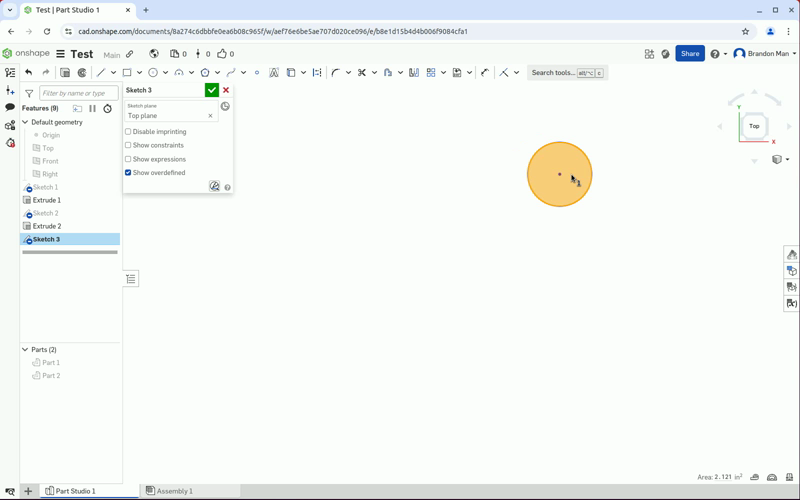
scroll(-6)
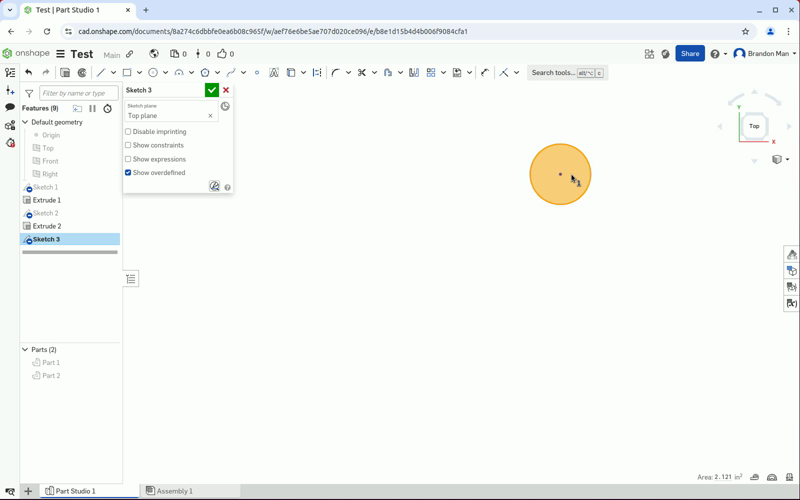
scroll(-6)
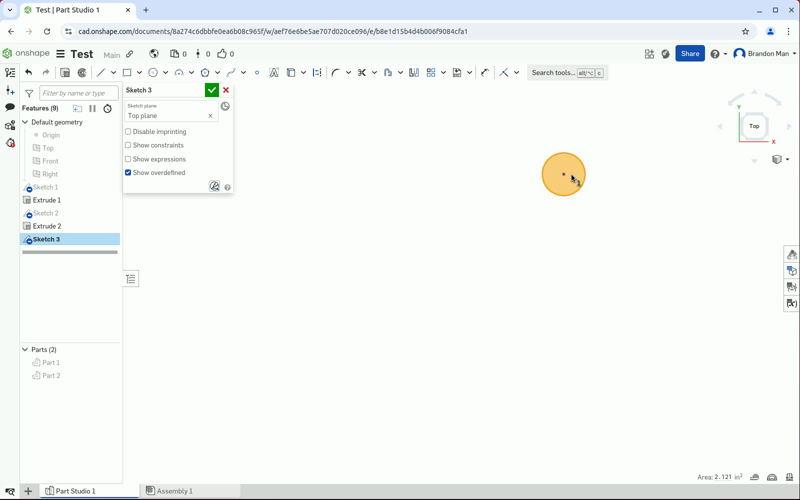
scroll(-6)
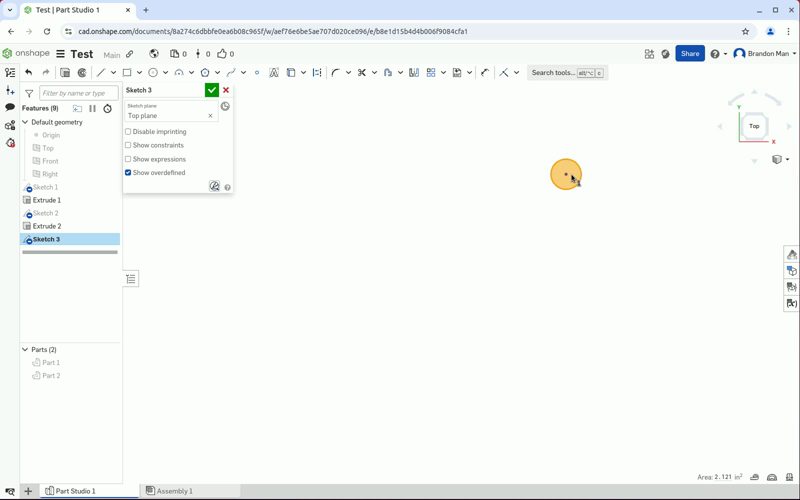
scroll(-6)
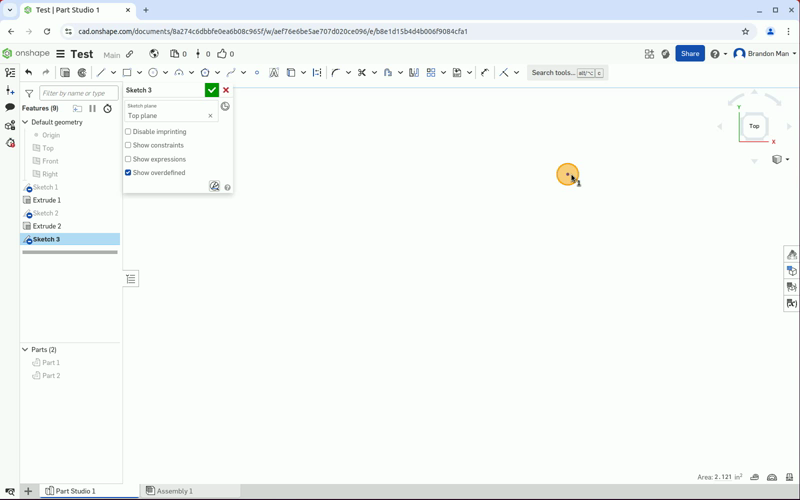
scroll(-6)
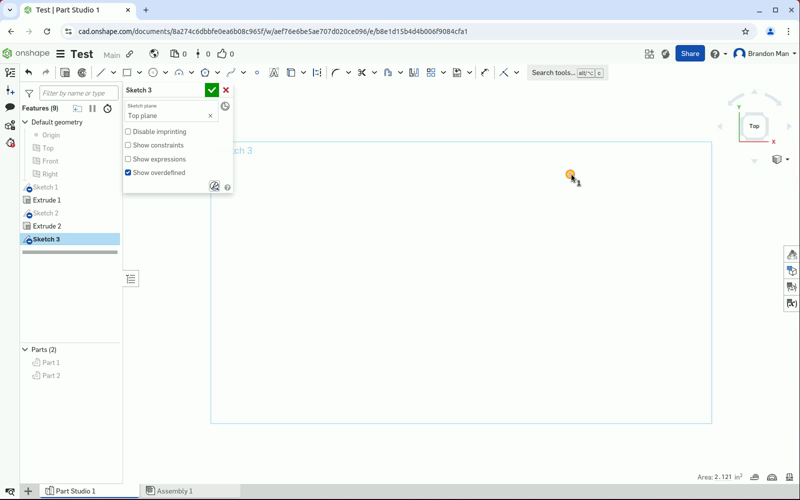
mouse_move(73, 352)
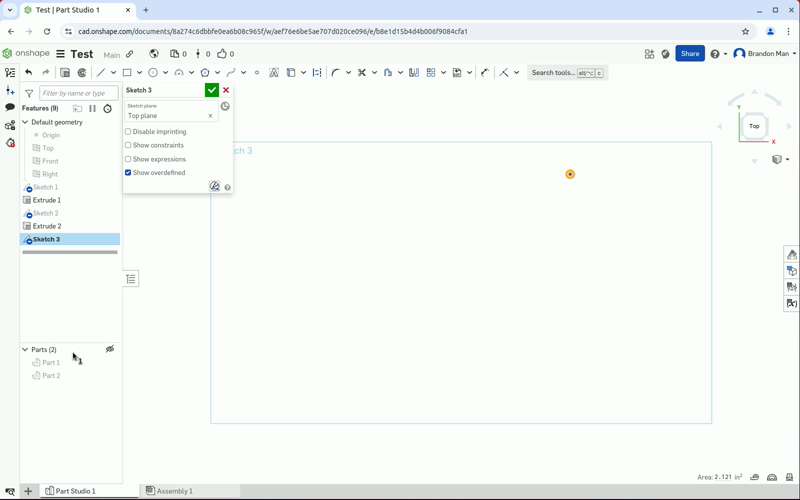
key(shift+y)
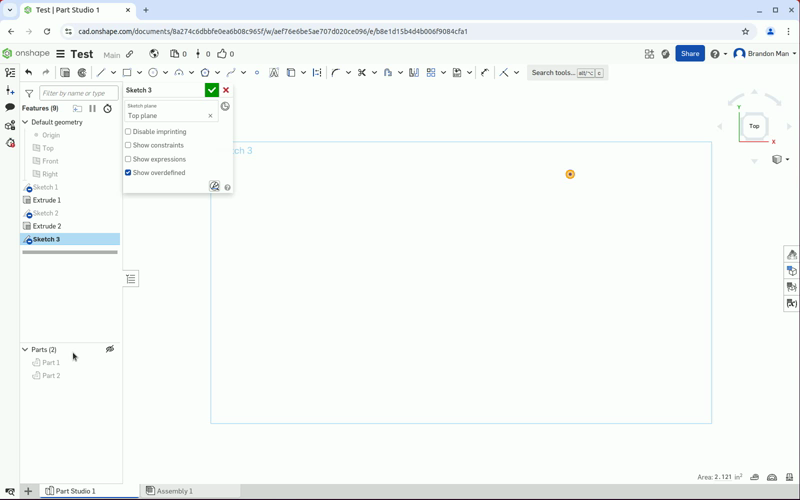
key(shift+e)
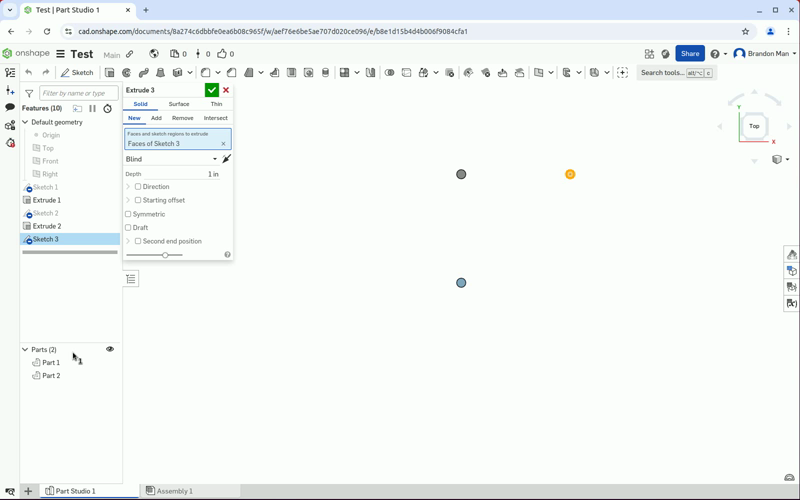
mouse_move(143, 106)
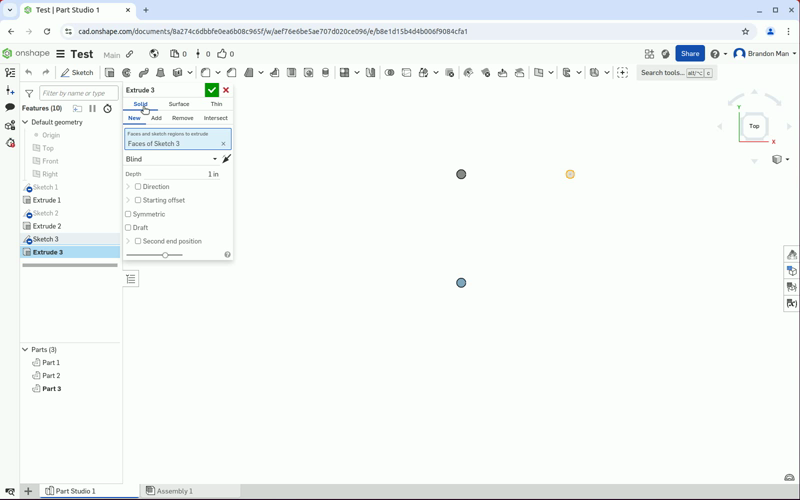
click(143, 106)
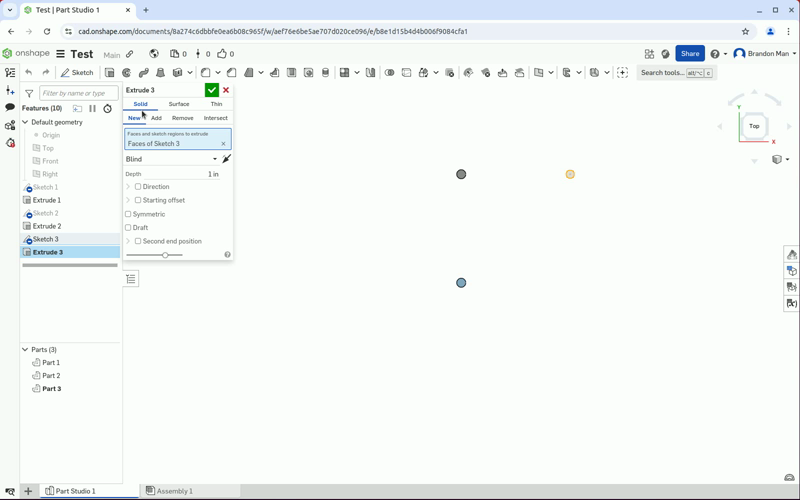
mouse_move(137, 120)
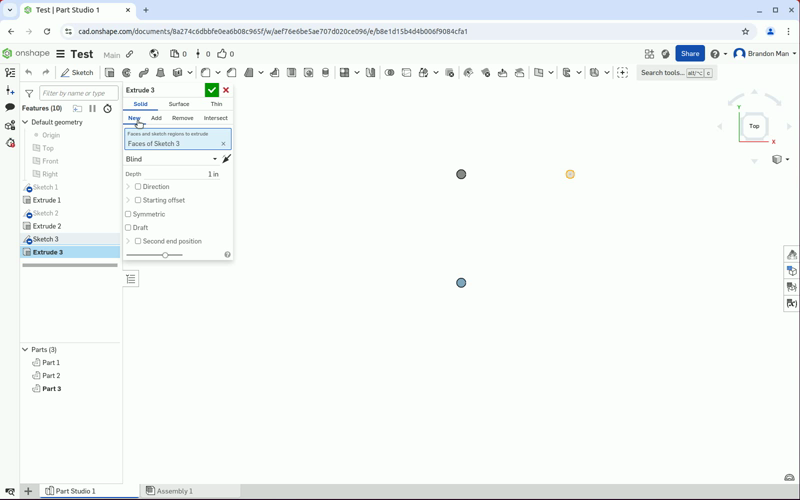
click(137, 120)
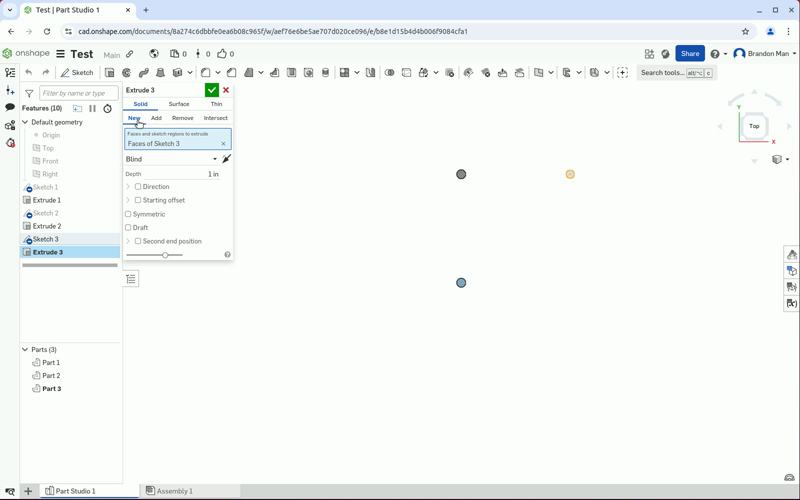
key(tab, 4)
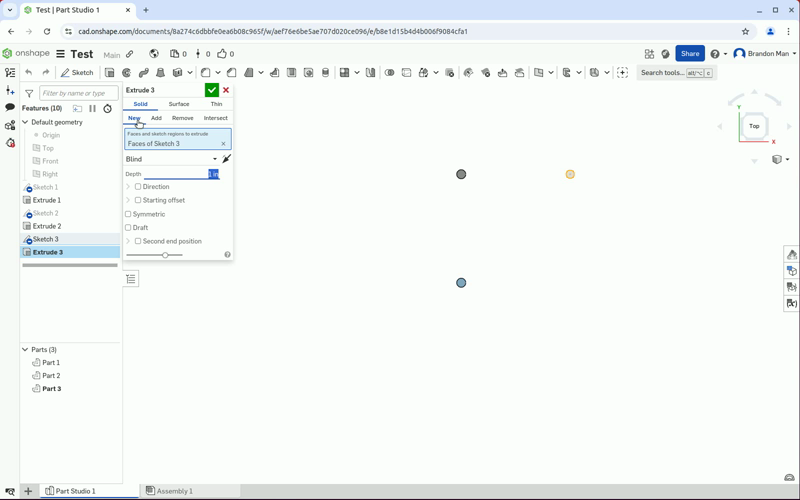
text(0.481)
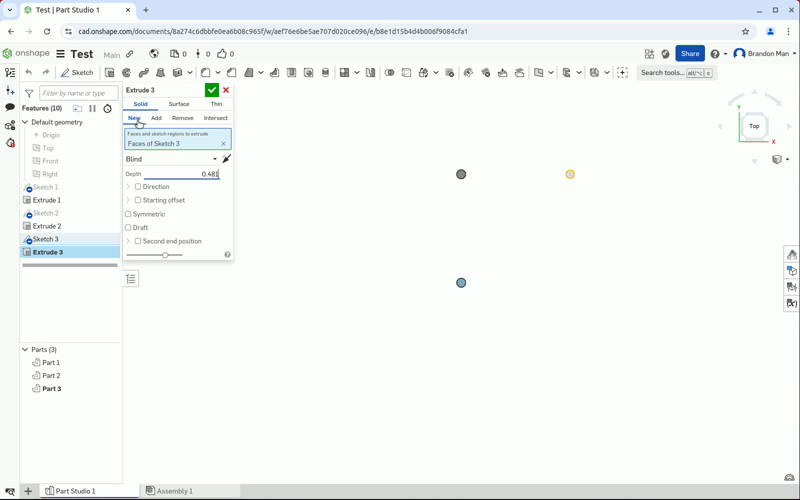
key(enter)
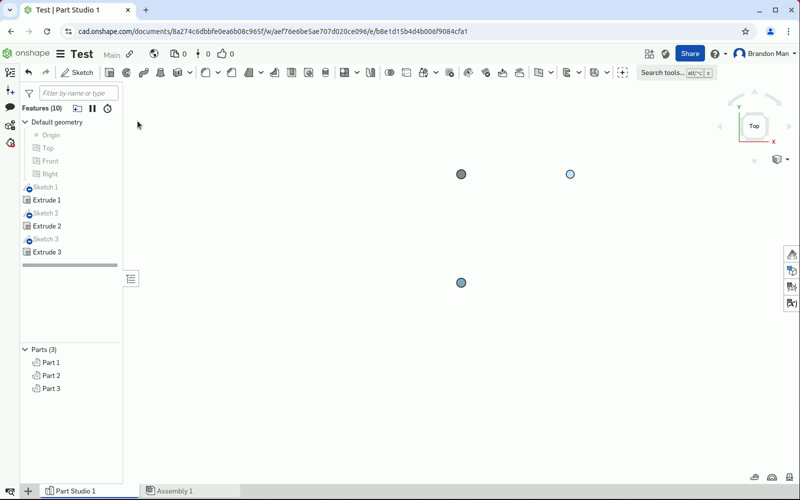
key(shift+h)
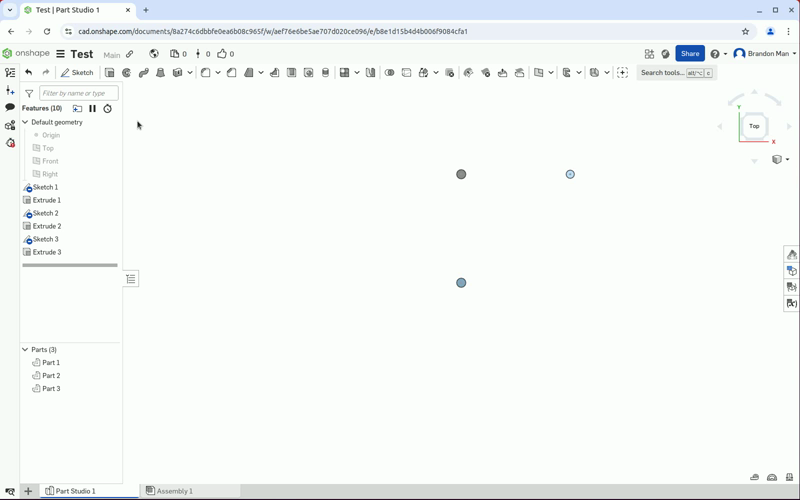
key(shift+h)
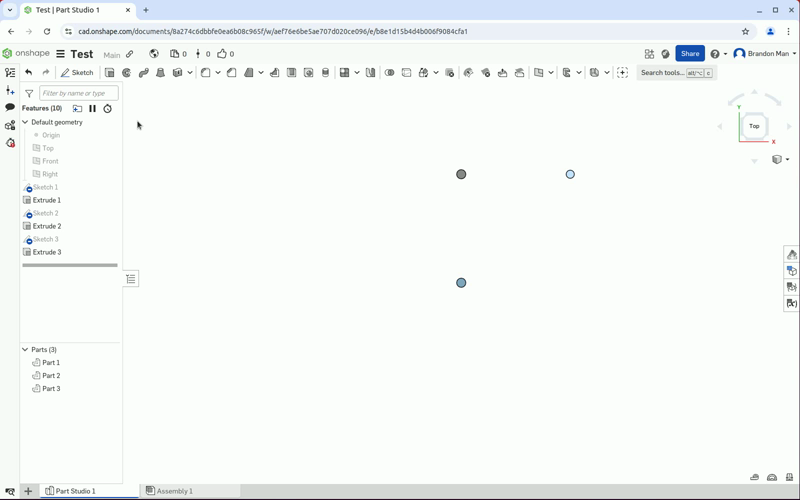
mouse_move(73, 189)
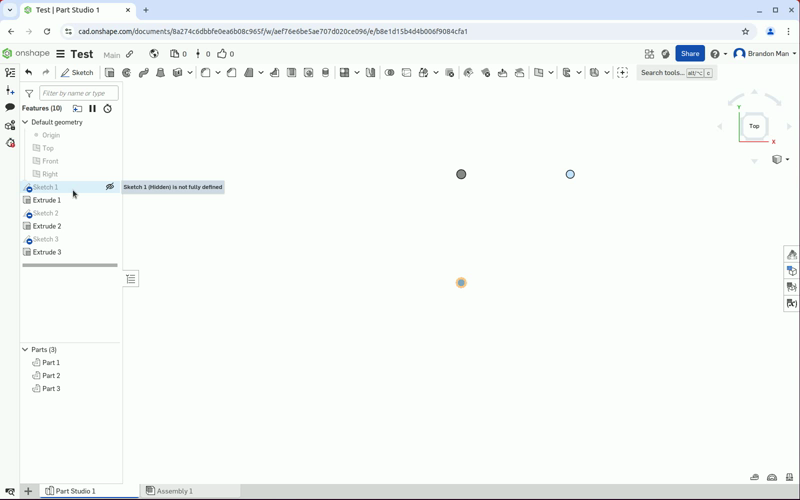
click(73, 189)
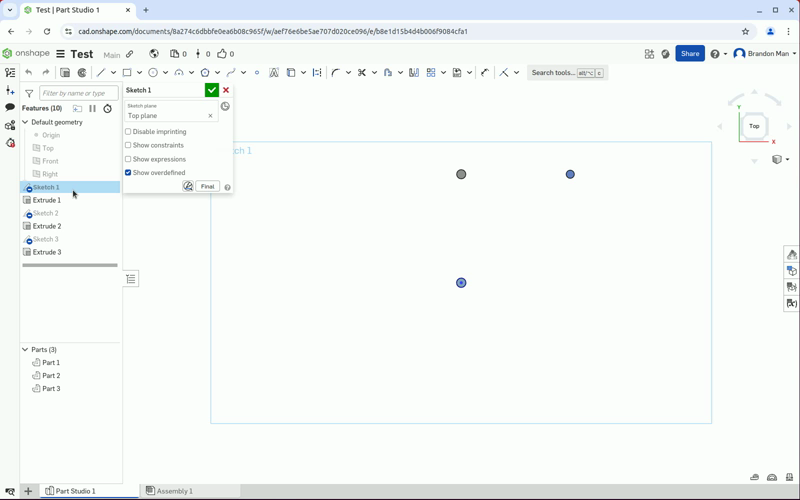
mouse_move(229, 92)
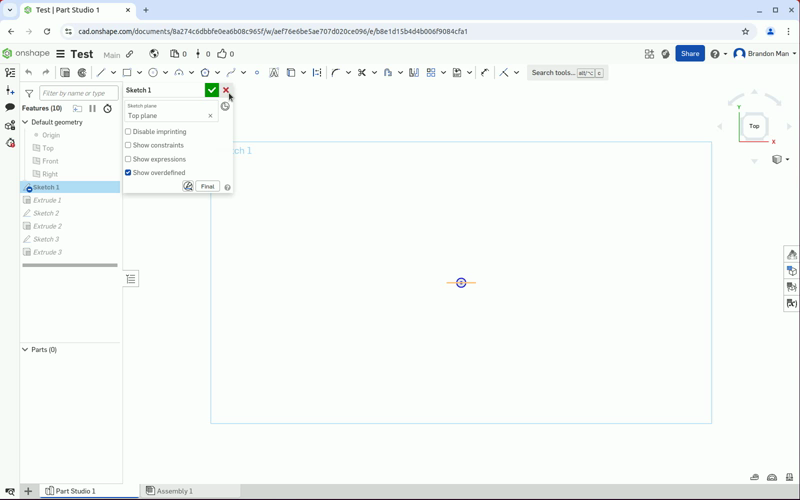
click(229, 92)
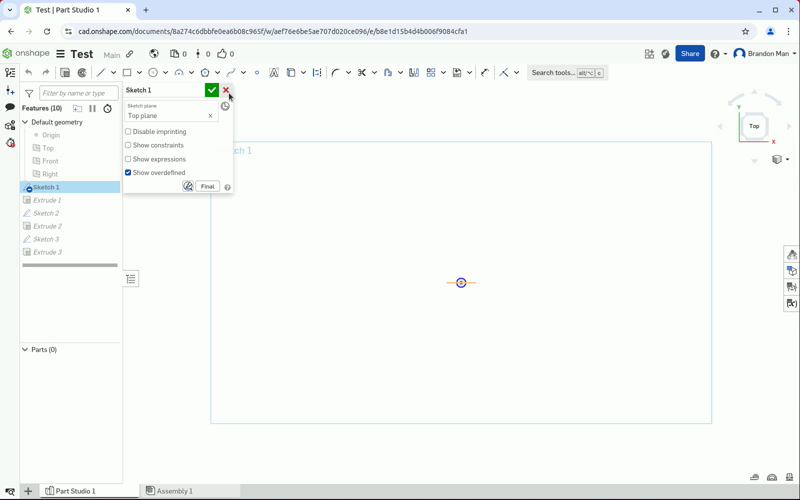
key(shift+s)
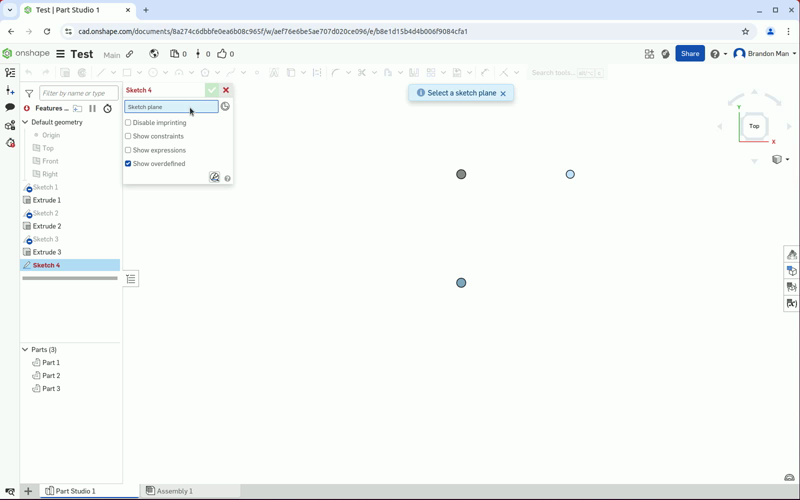
mouse_move(73, 150)
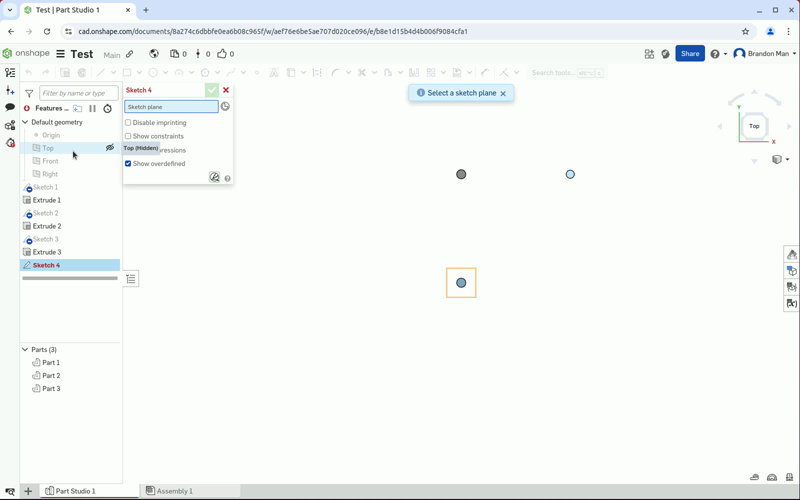
click(73, 150)
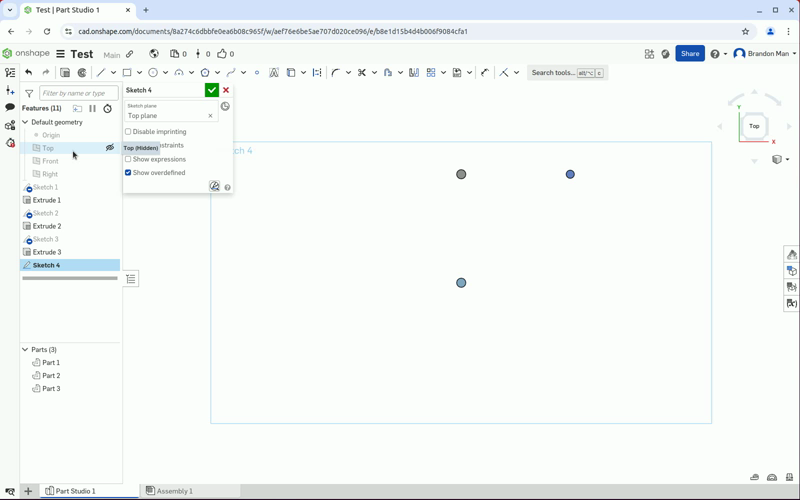
mouse_move(73, 352)
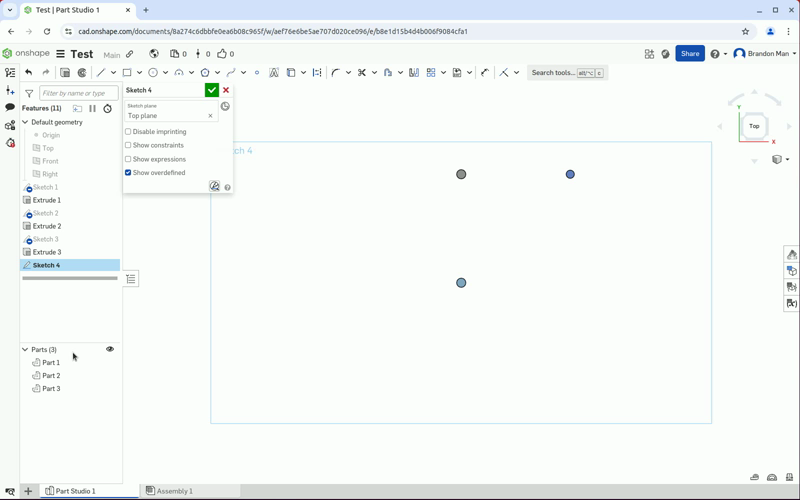
key(y)
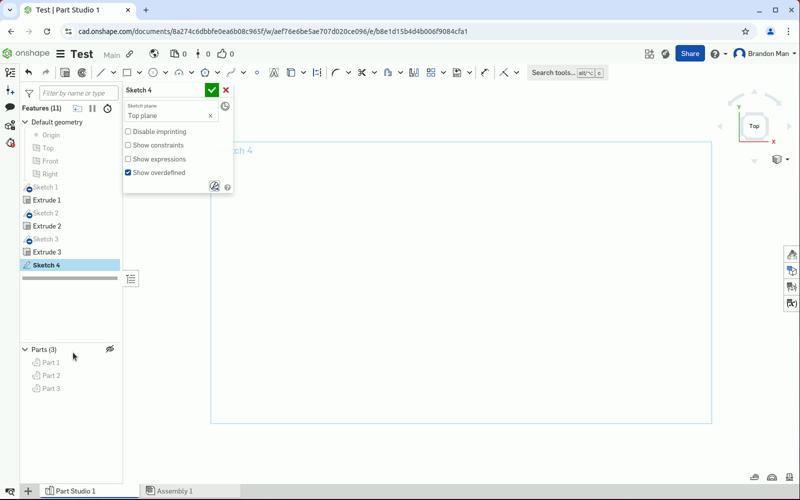
key(c)
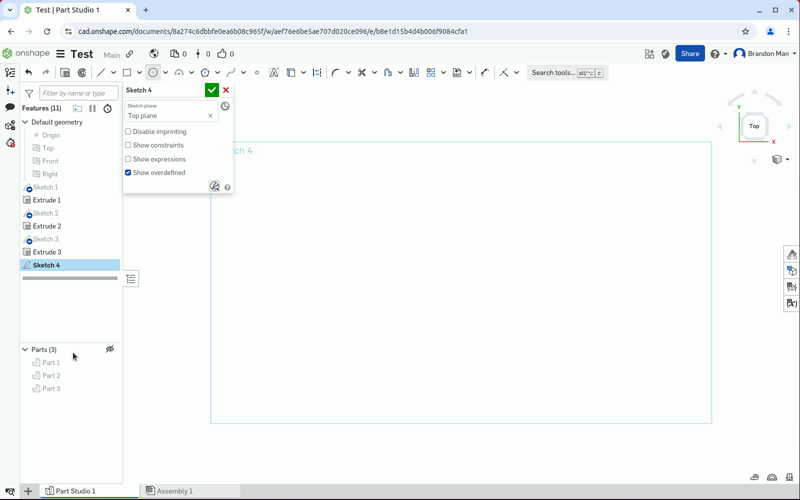
key_down(shift)
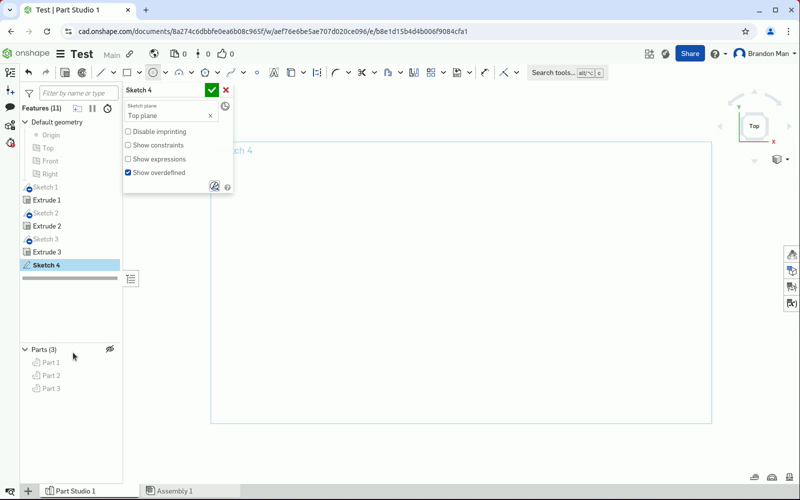
mouse_move(570, 282)
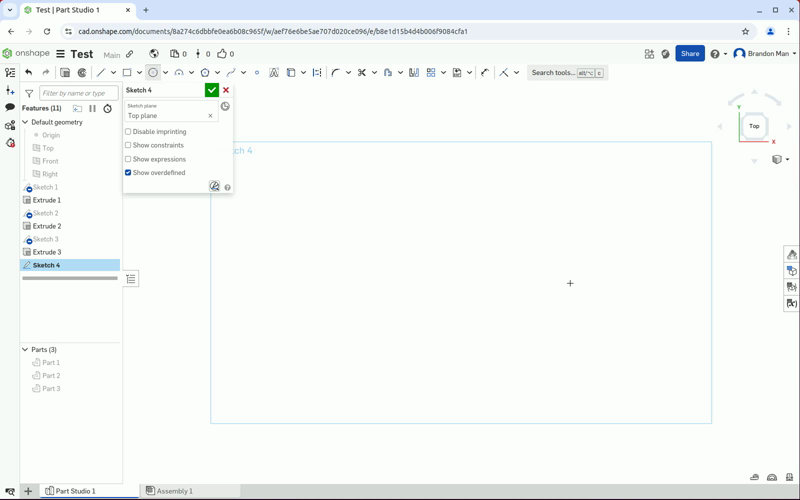
click(570, 282)
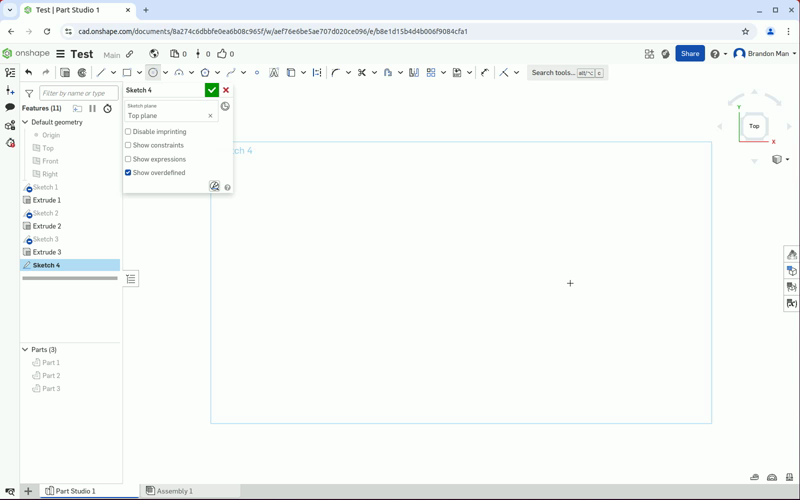
key_up(shift)
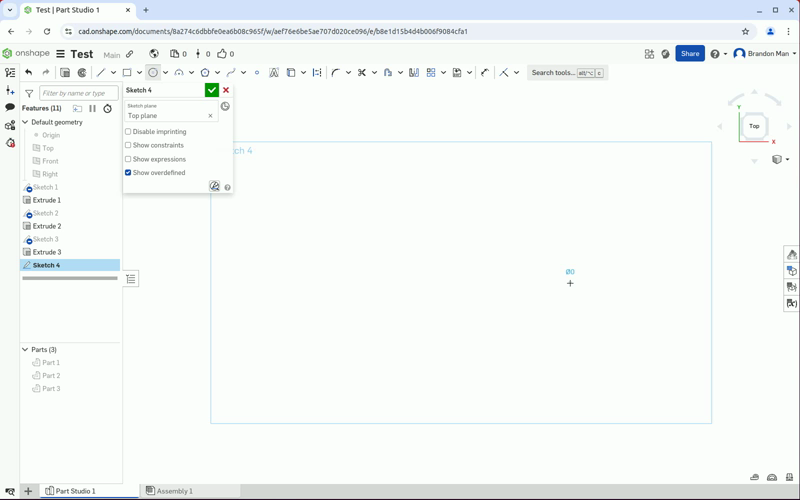
mouse_move(574, 282)
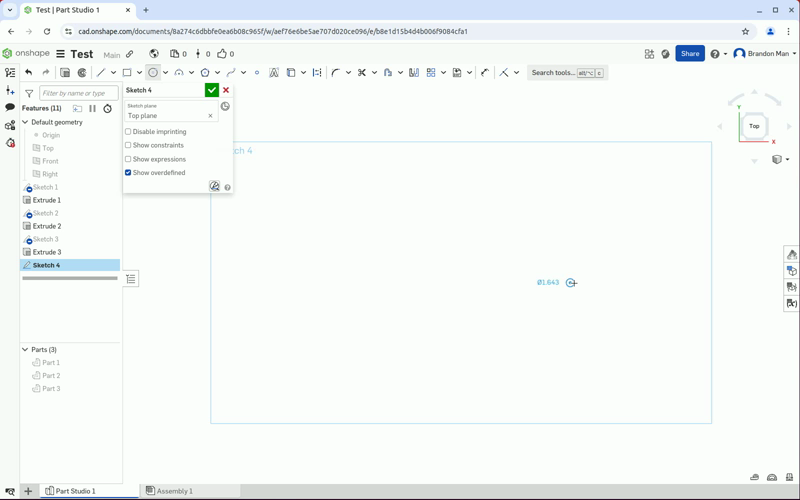
click(574, 282)
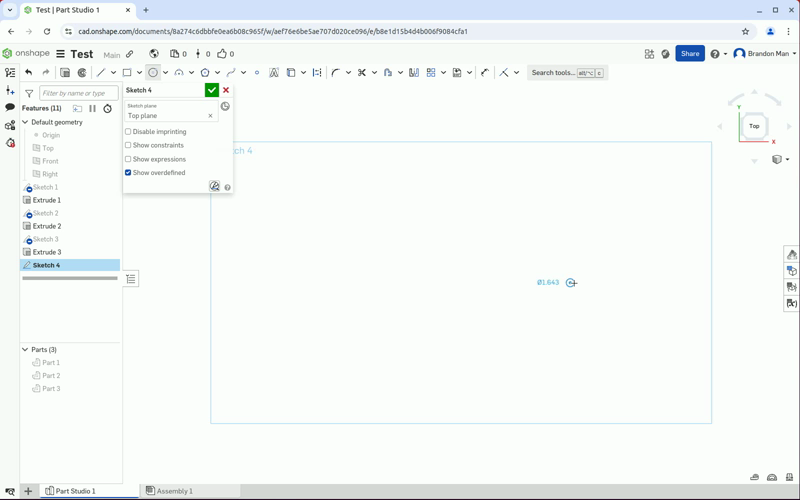
key(esc)
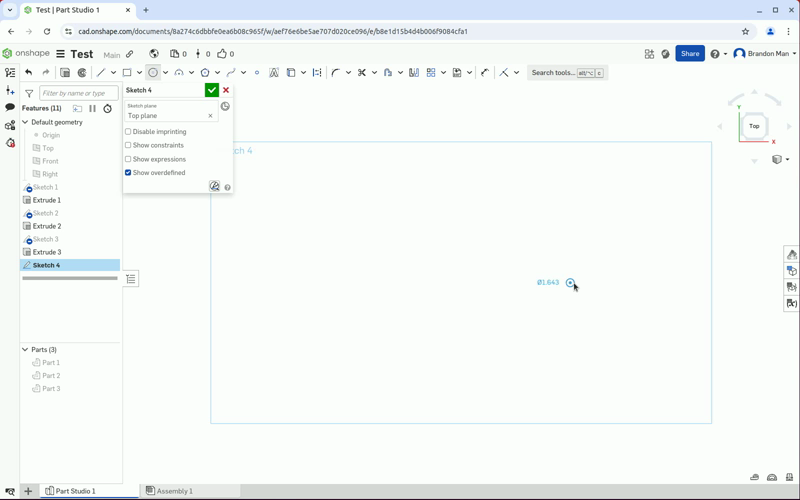
mouse_move(569, 279)
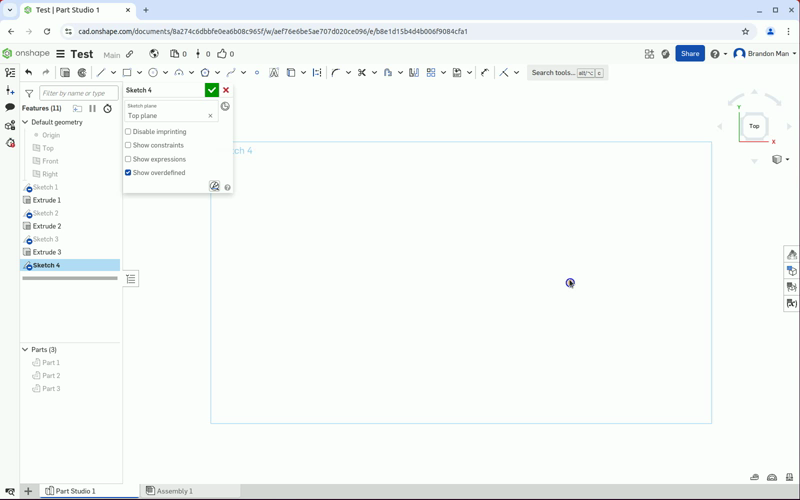
scroll(6)
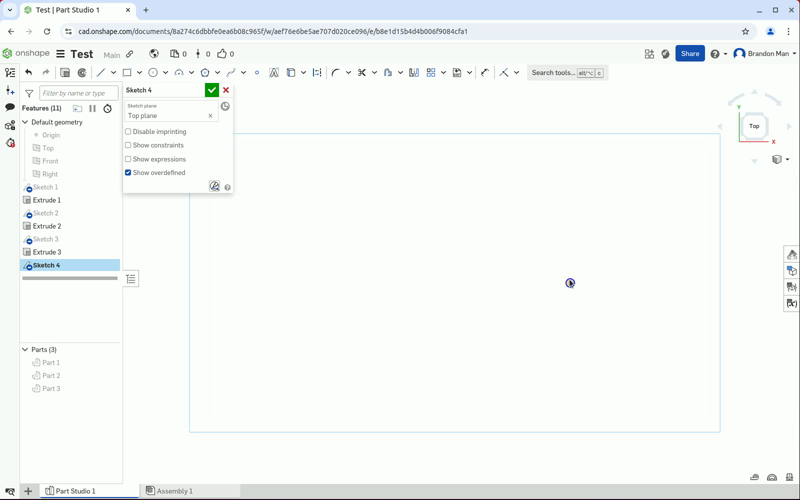
scroll(6)
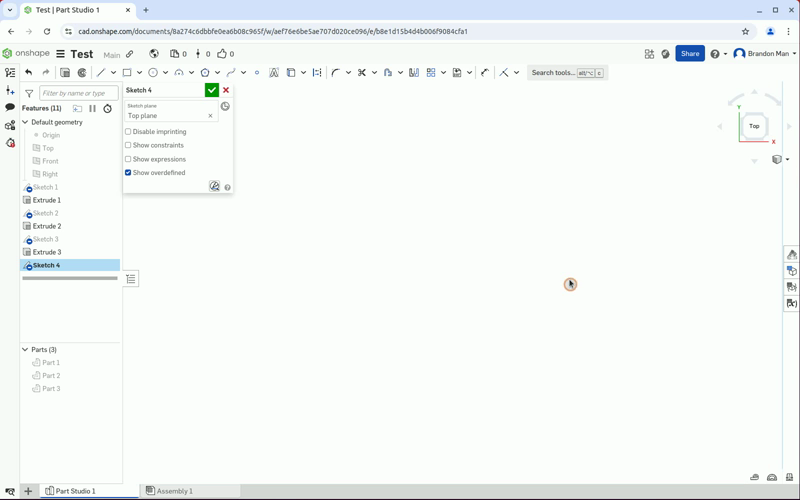
scroll(6)
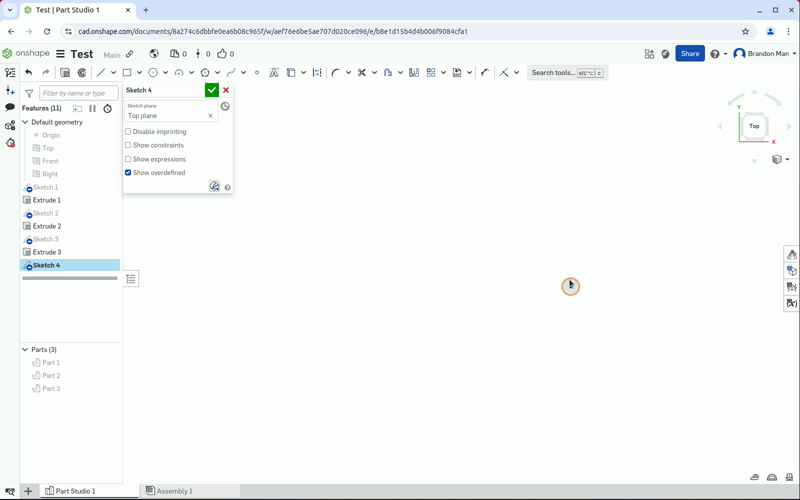
scroll(6)
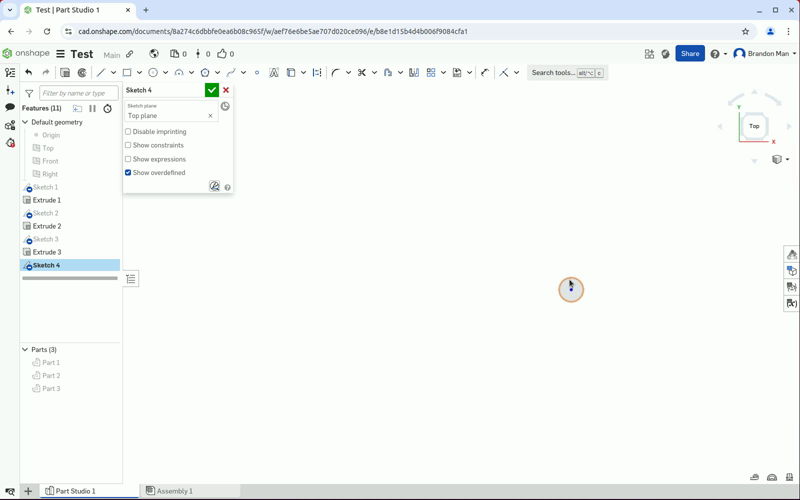
scroll(6)
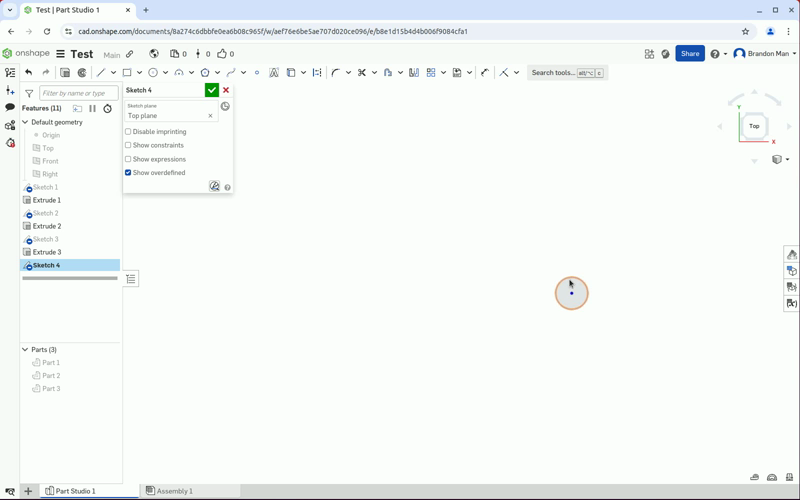
scroll(6)
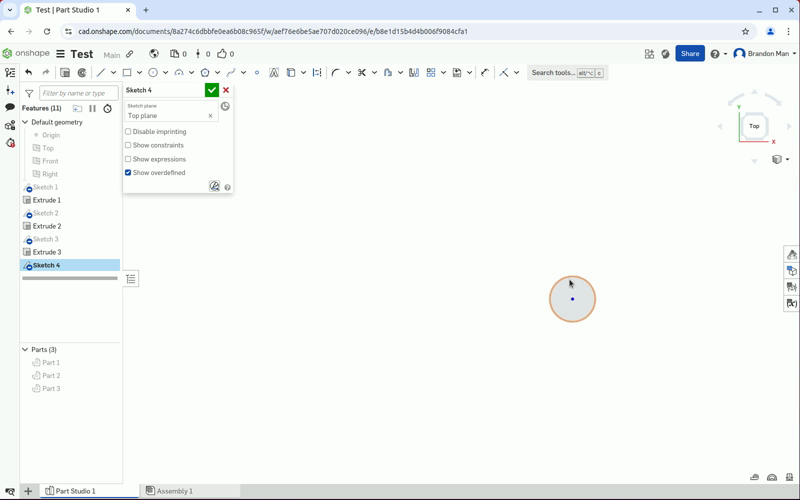
scroll(6)
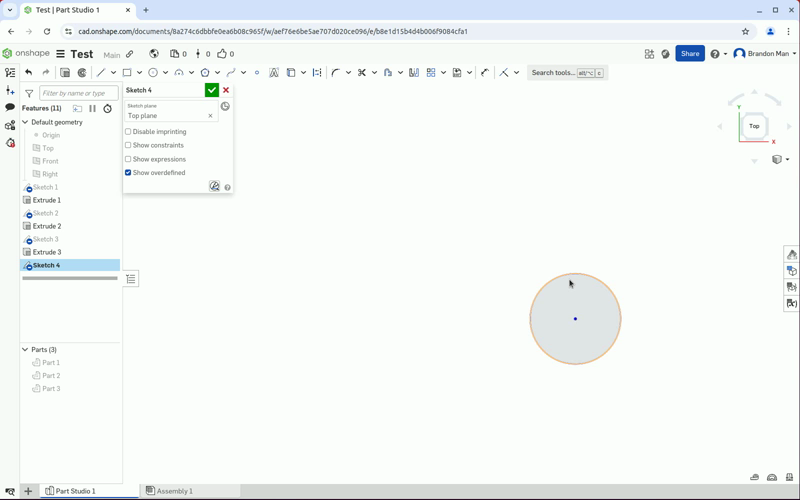
click(569, 279)
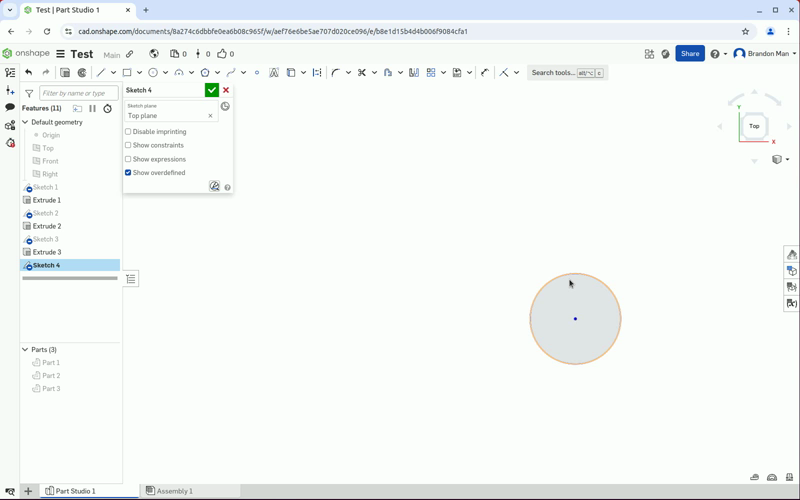
scroll(-6)
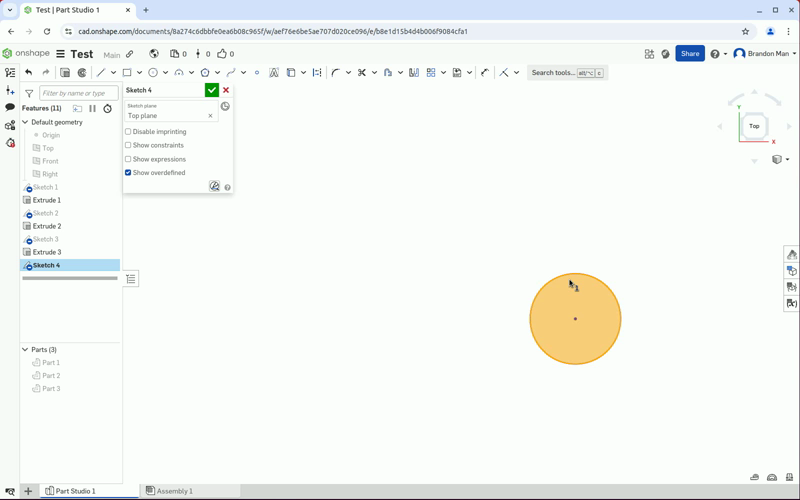
scroll(-6)
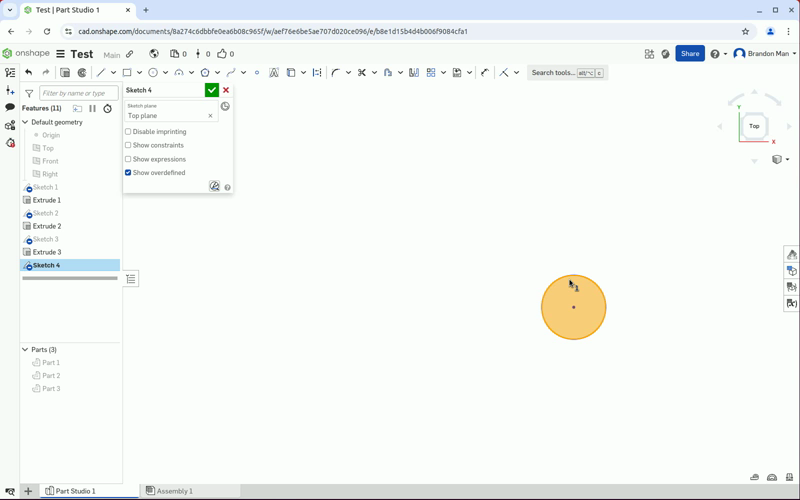
scroll(-6)
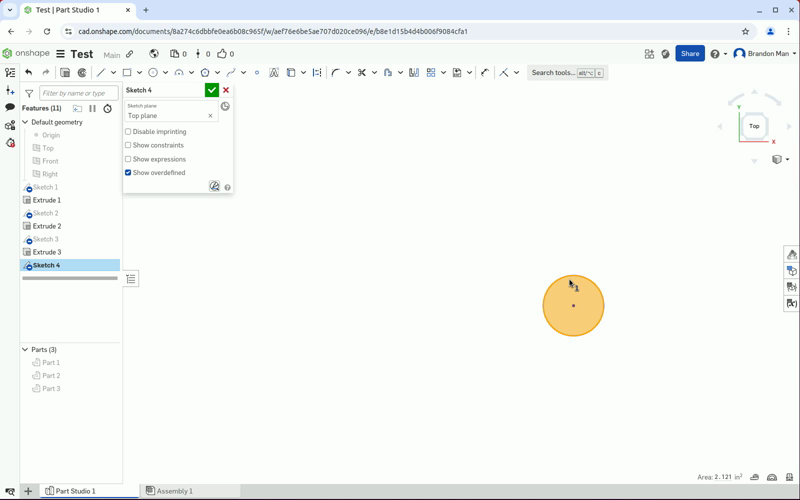
scroll(-6)
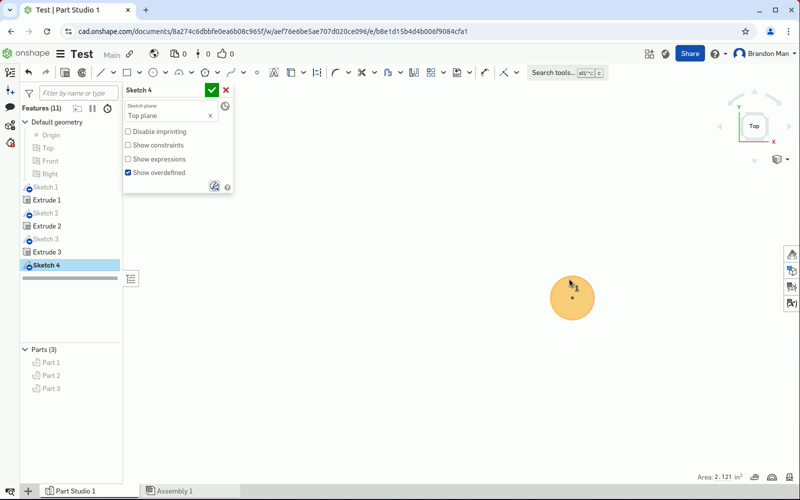
scroll(-6)
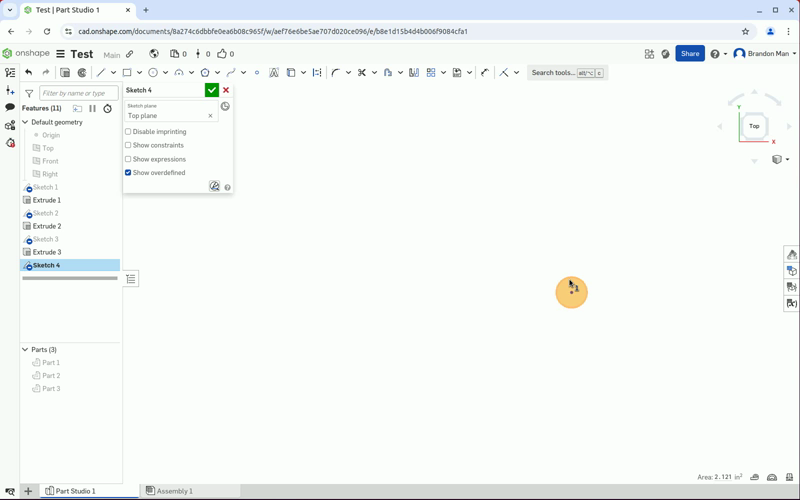
scroll(-6)
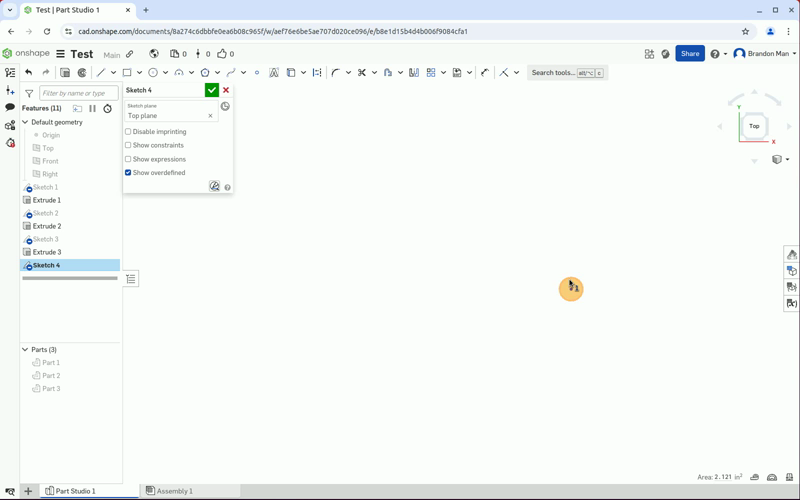
scroll(-6)
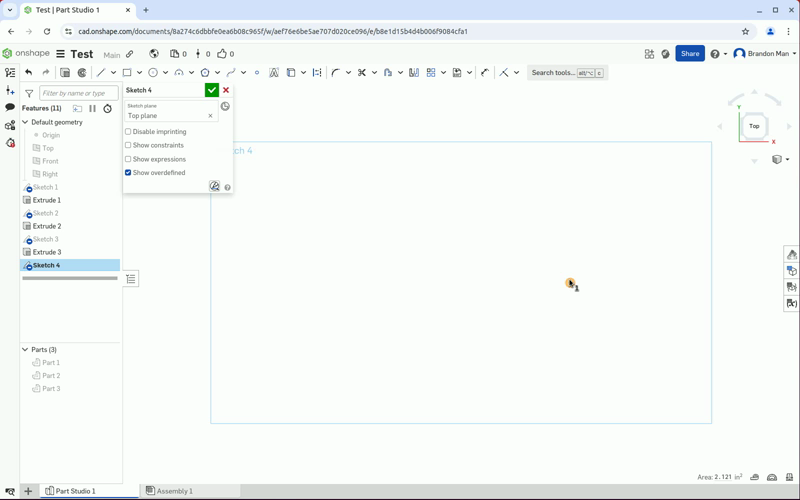
mouse_move(73, 352)
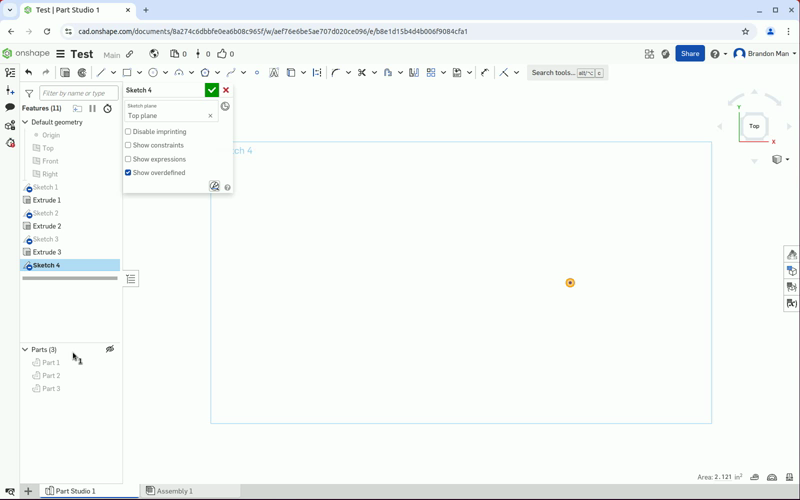
key(shift+y)
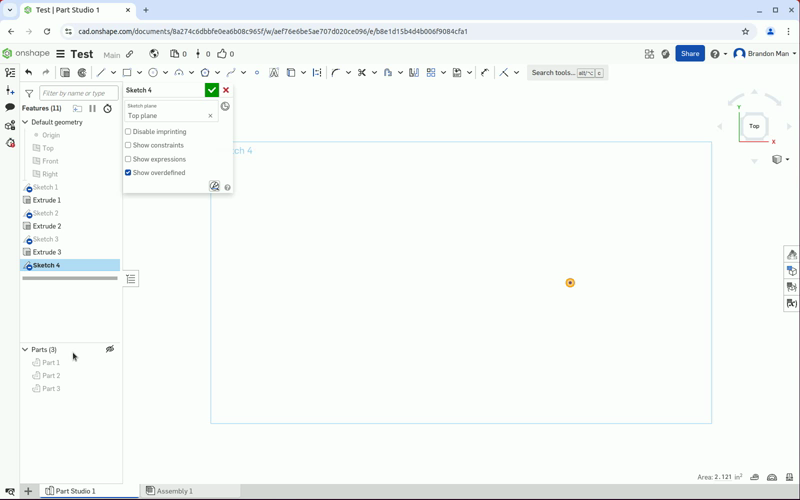
key(shift+e)
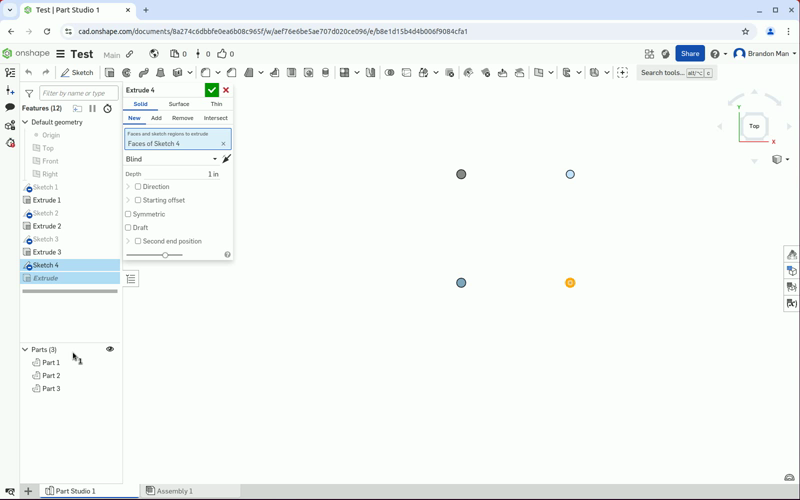
mouse_move(143, 106)
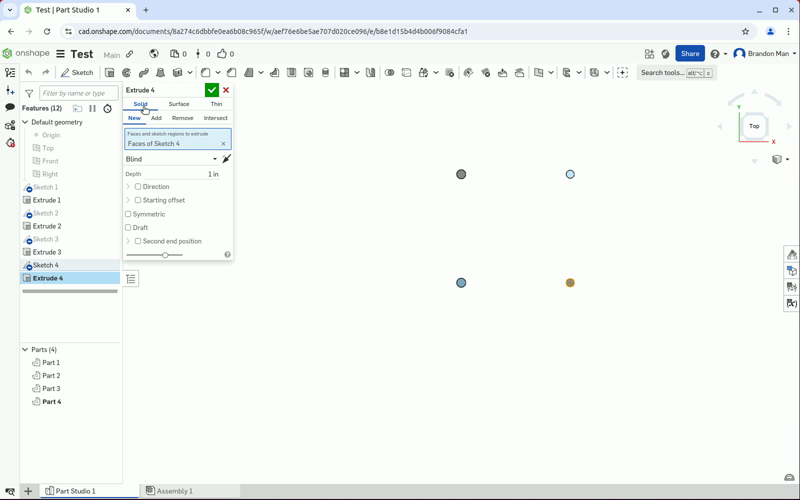
click(143, 106)
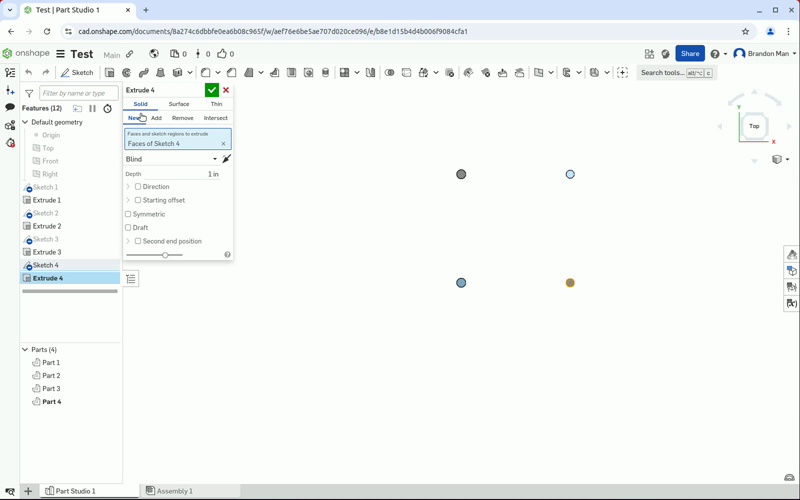
mouse_move(137, 120)
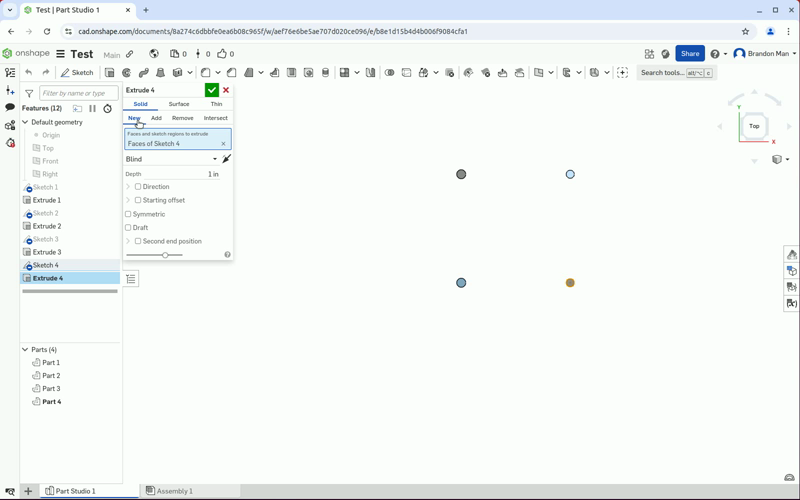
click(137, 120)
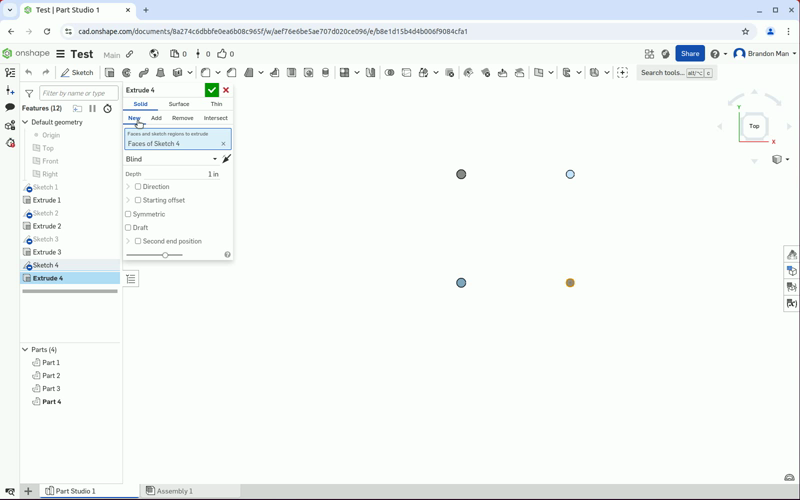
key(tab, 4)
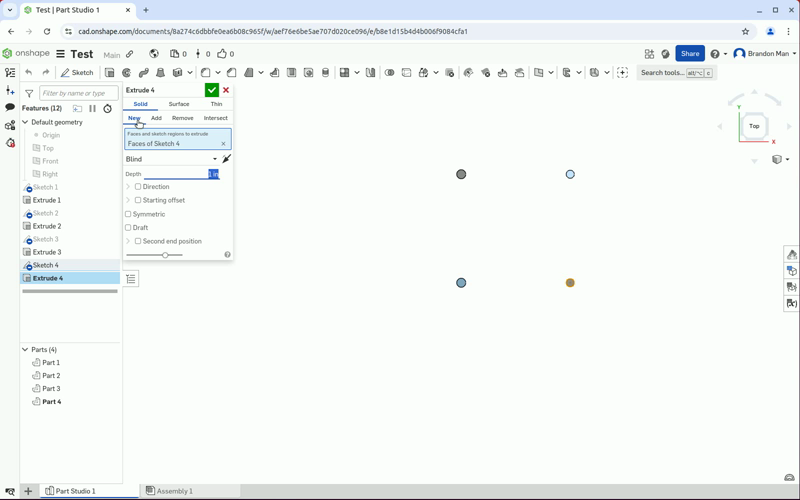
text(0.481)
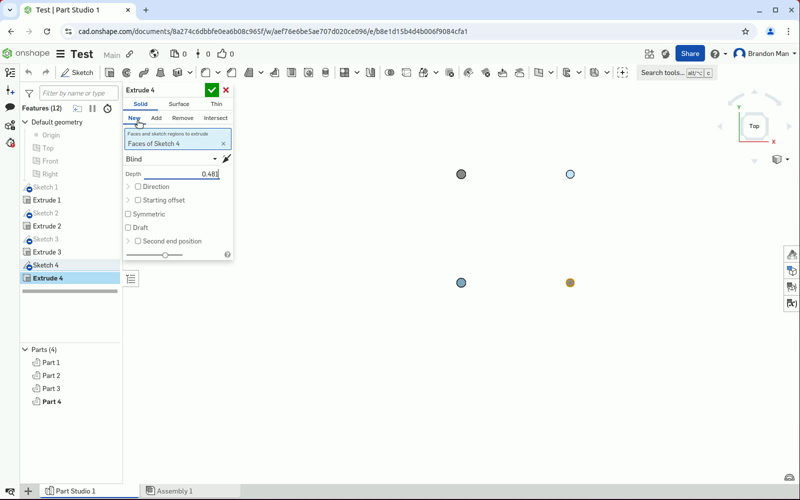
key(enter)
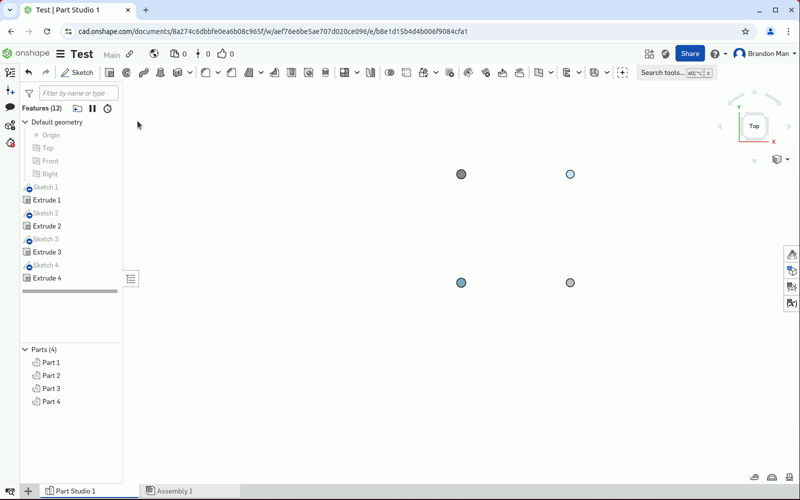
key(shift+h)
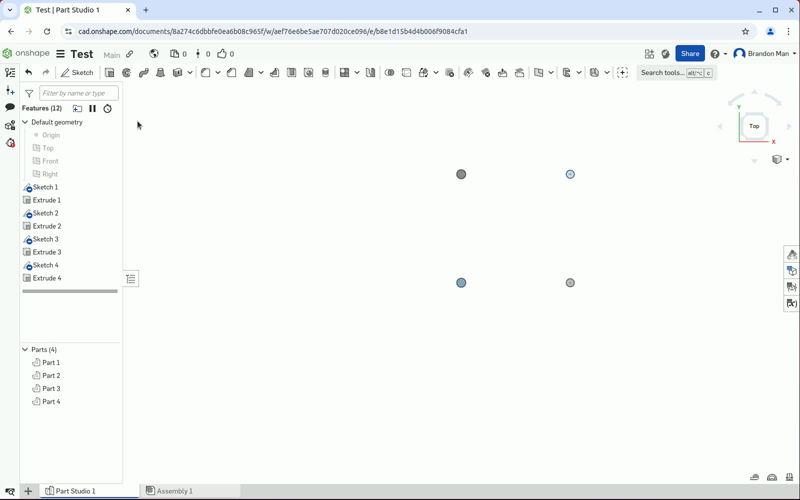
key(shift+h)
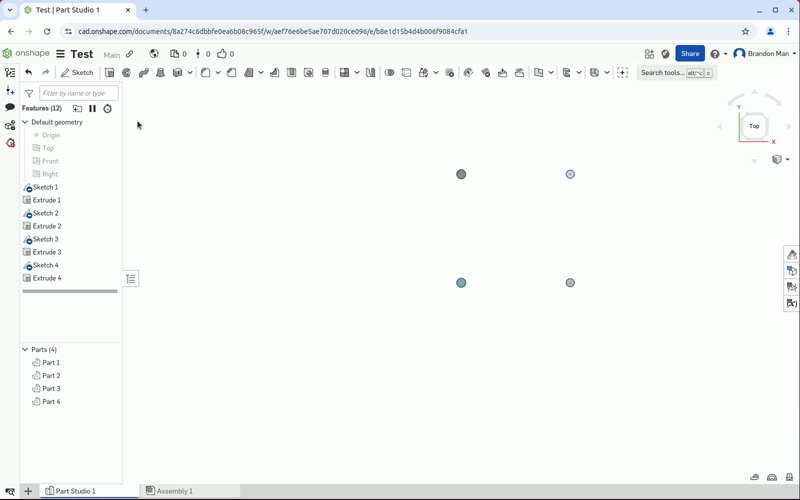
key(shift+7)
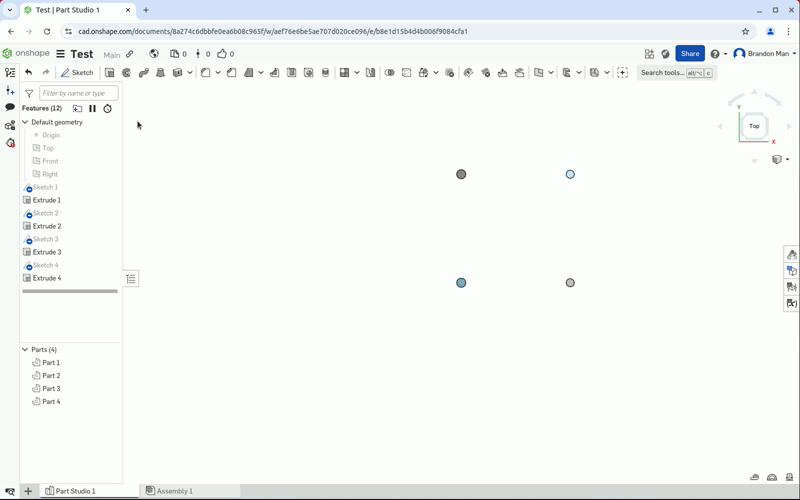
key(up, 3)
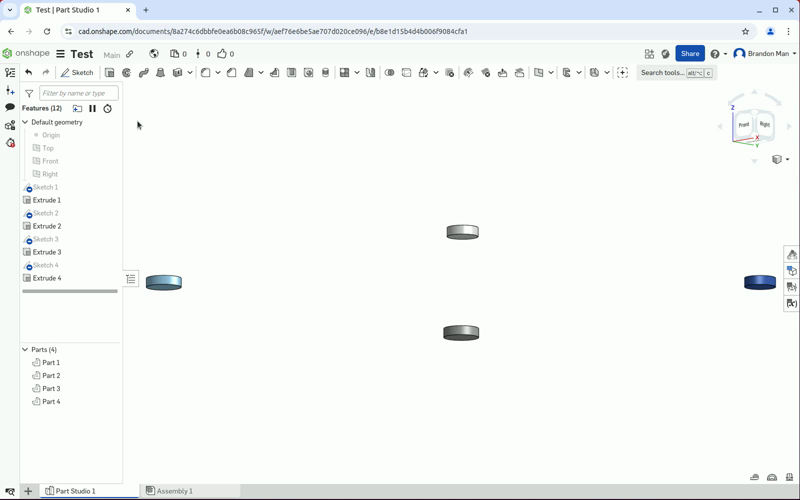
key(left, 3)
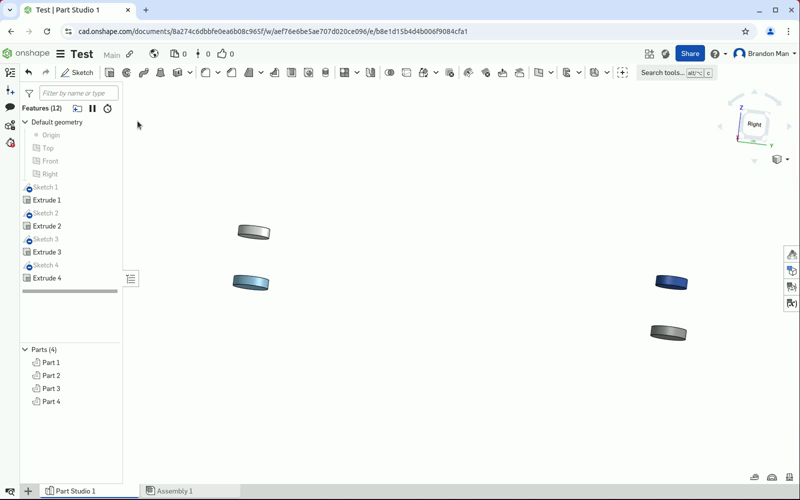
key(right, 3)
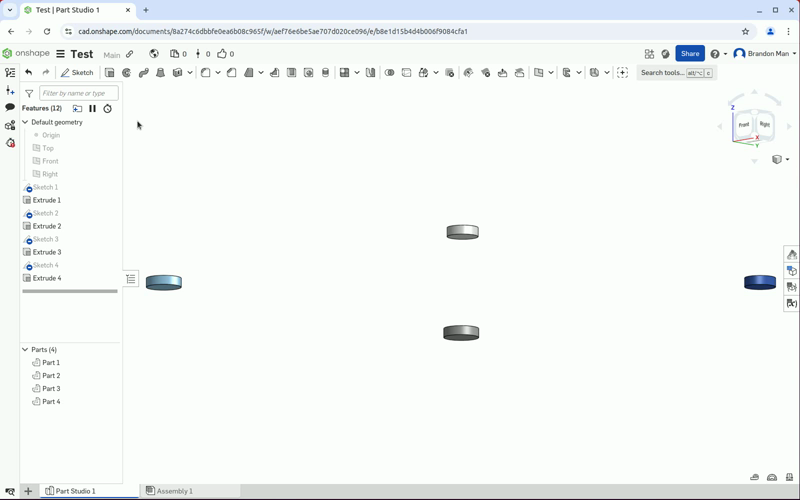
key(down, 3)
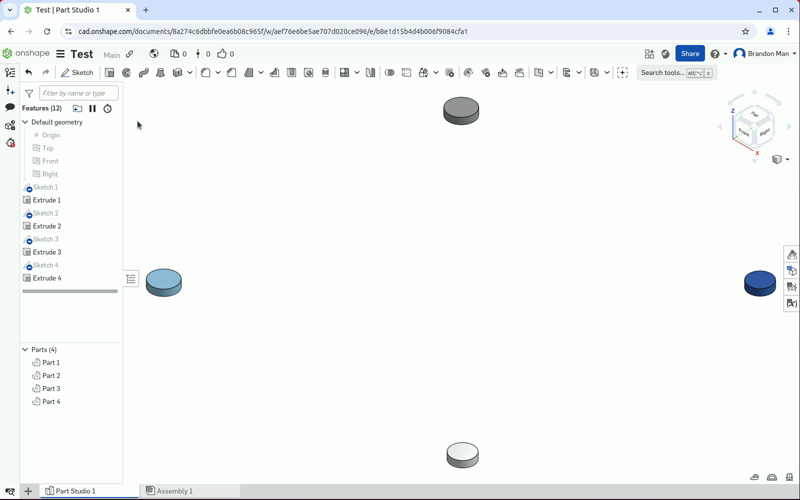
mouse_move(73, 189)
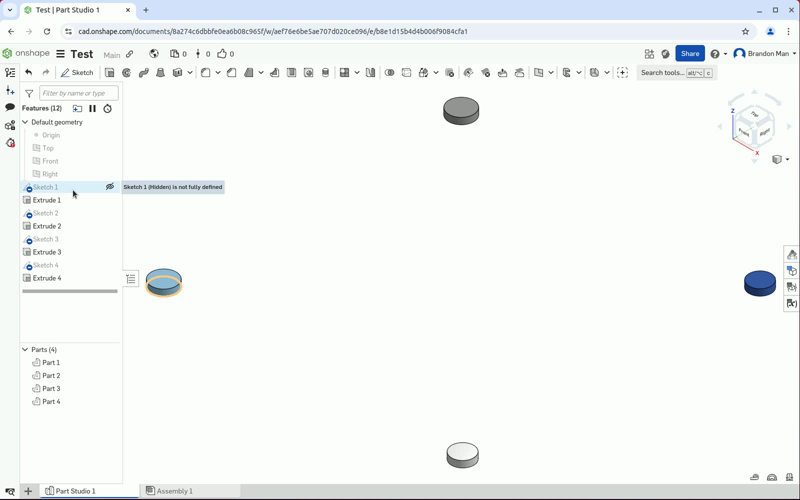
click(73, 189)